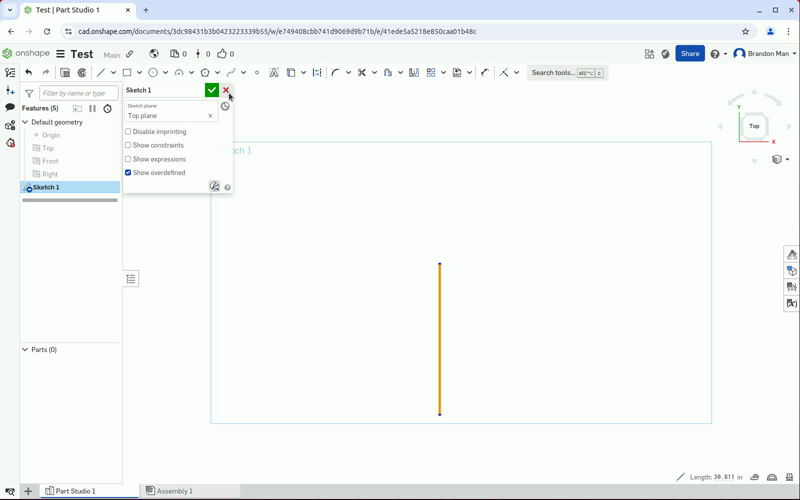
key(shift+h)
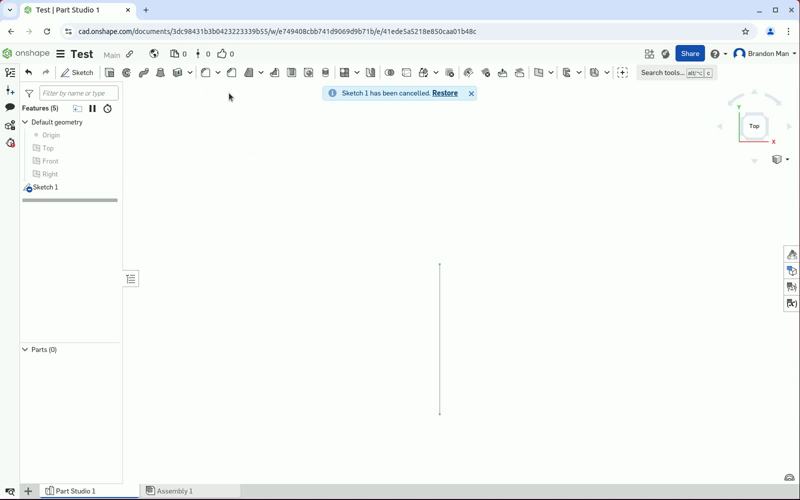
key(shift+s)
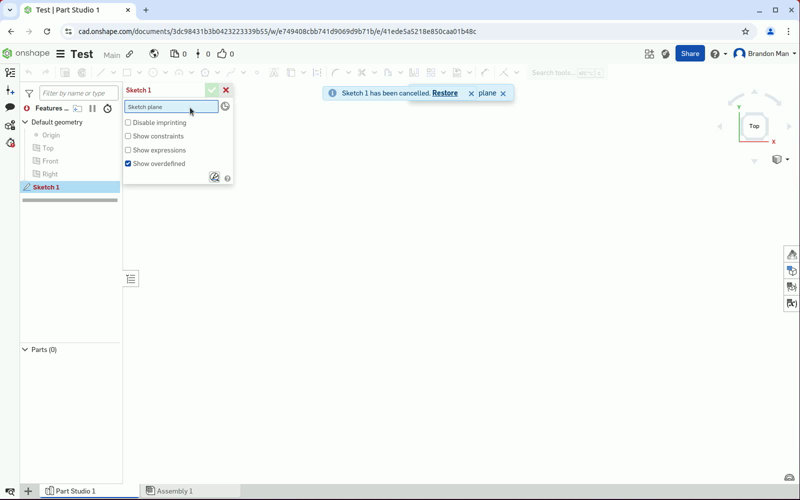
mouse_move(73, 150)
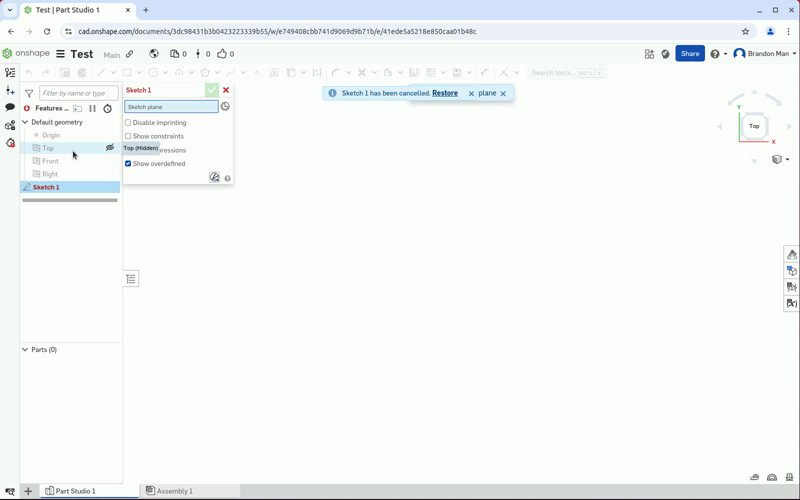
click(73, 150)
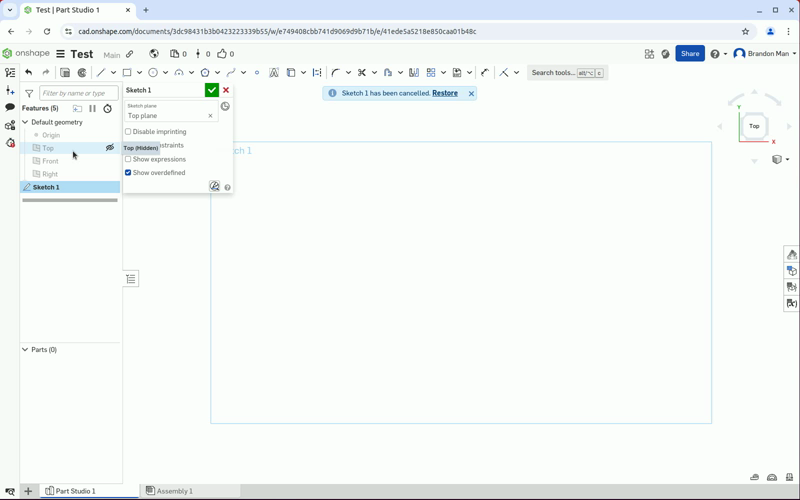
mouse_move(73, 352)
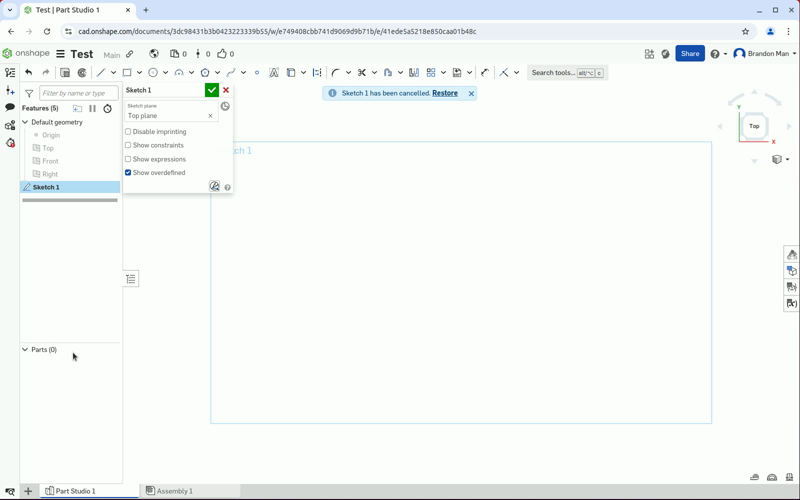
key(y)
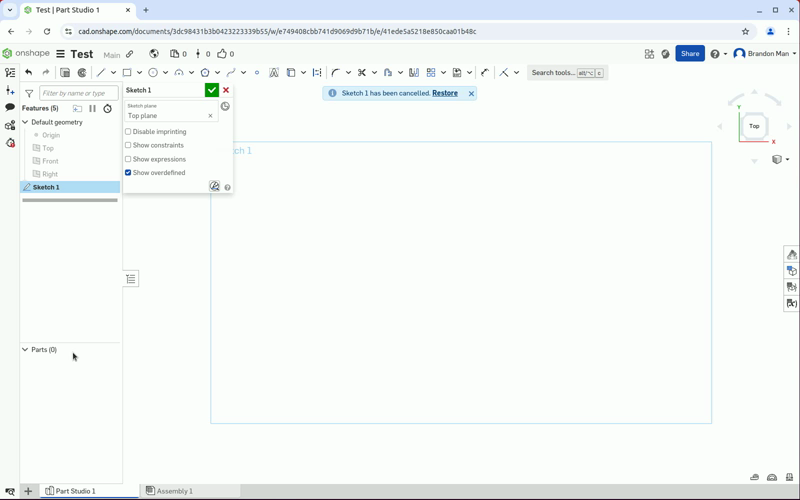
key(l)
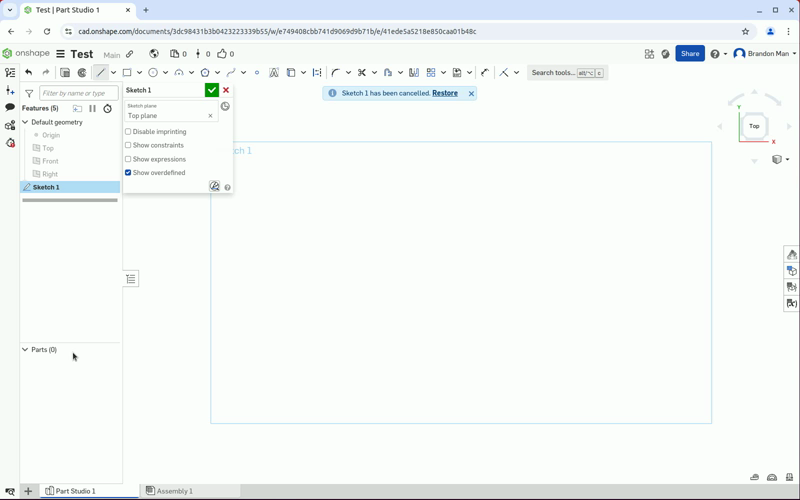
key_down(shift)
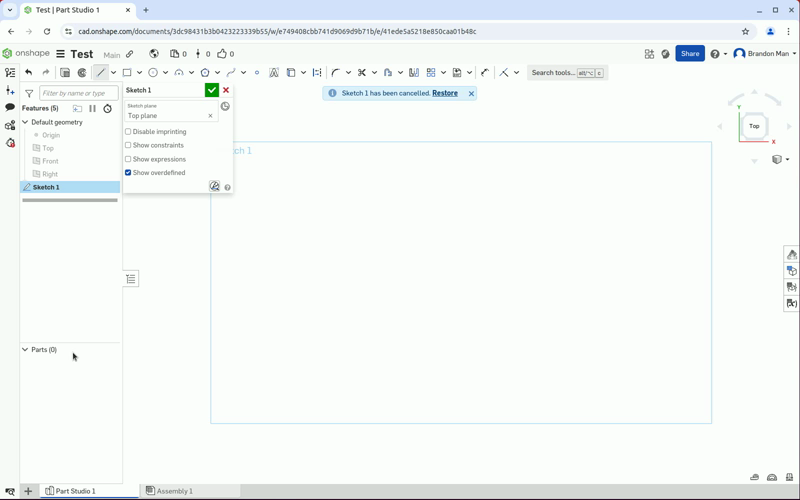
mouse_move(433, 318)
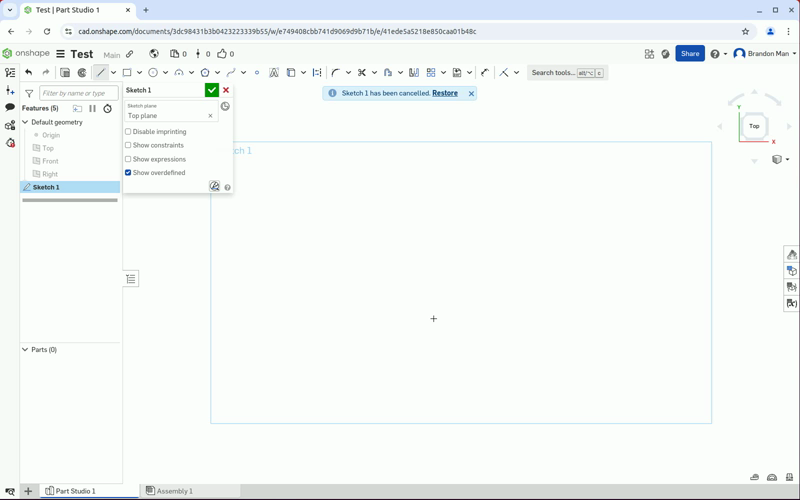
click(433, 318)
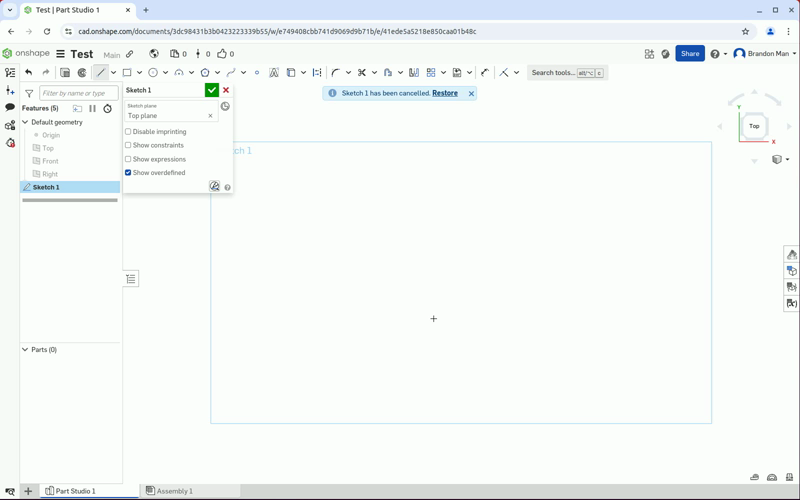
key_up(shift)
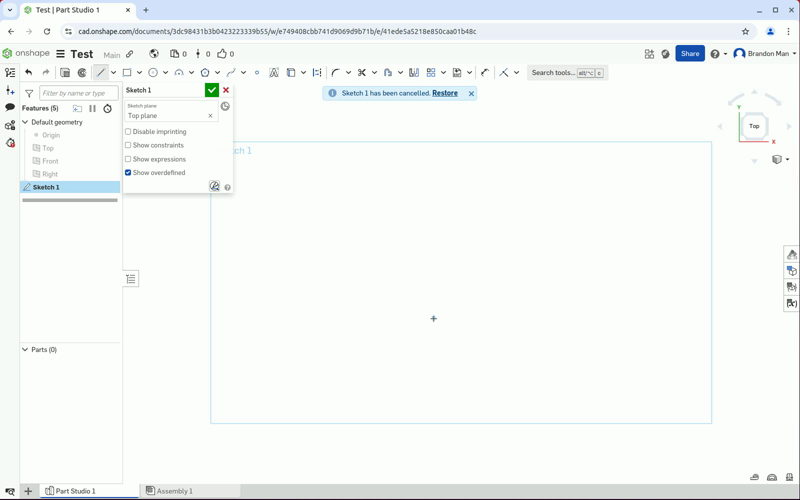
key_down(shift)
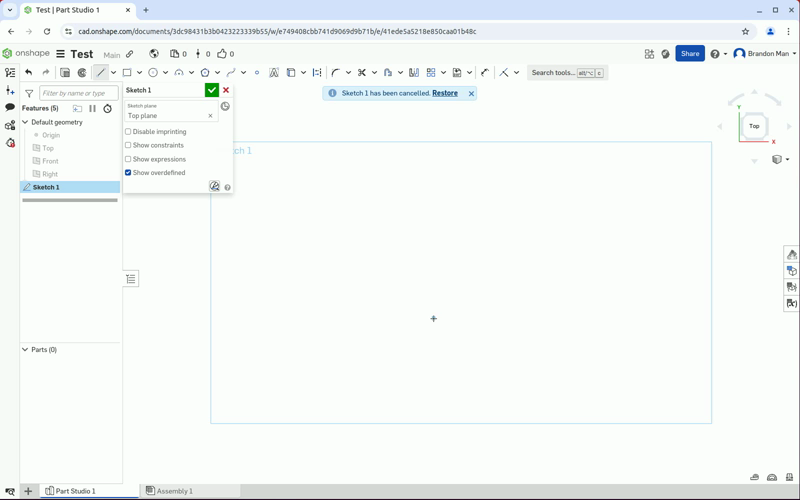
mouse_move(463, 318)
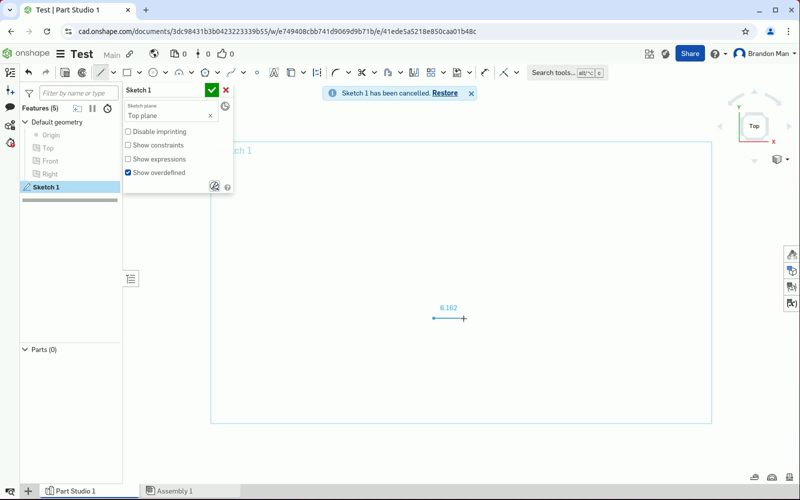
mouse_move(487, 318)
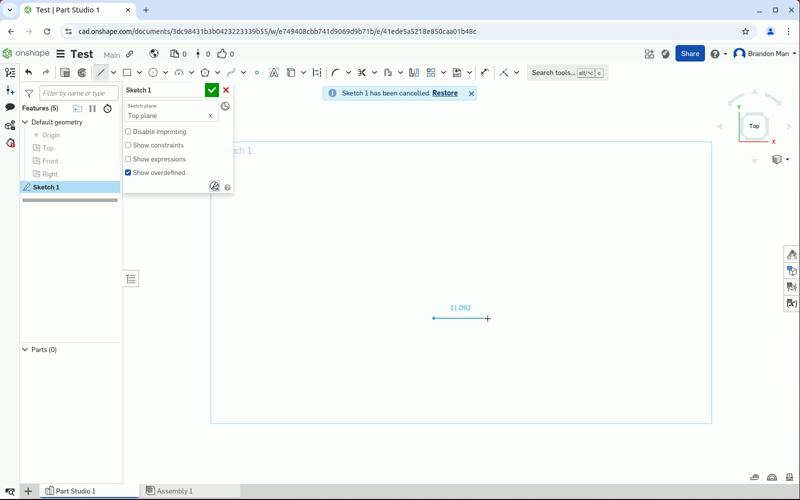
click(487, 318)
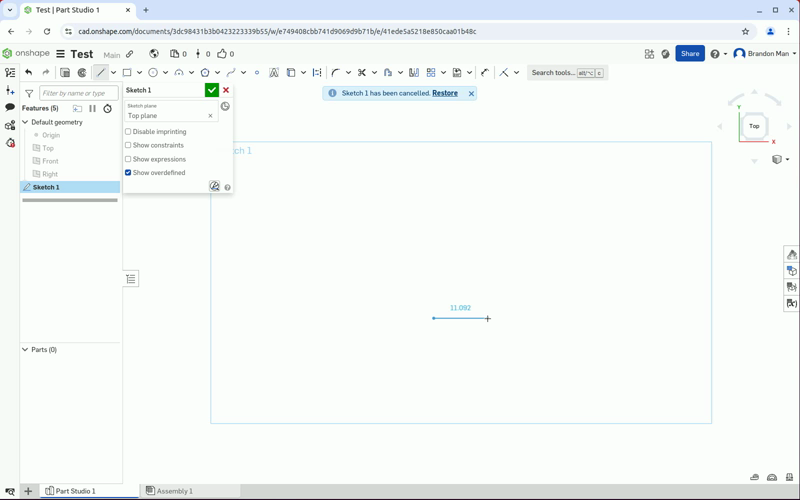
key_up(shift)
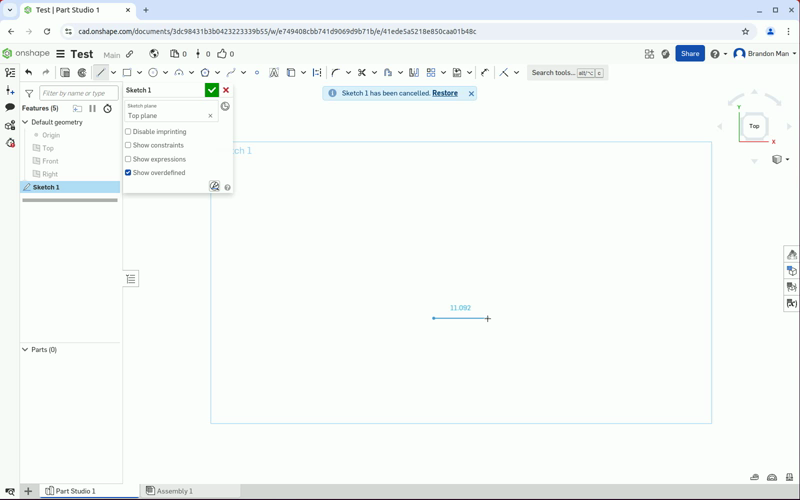
key_down(shift)
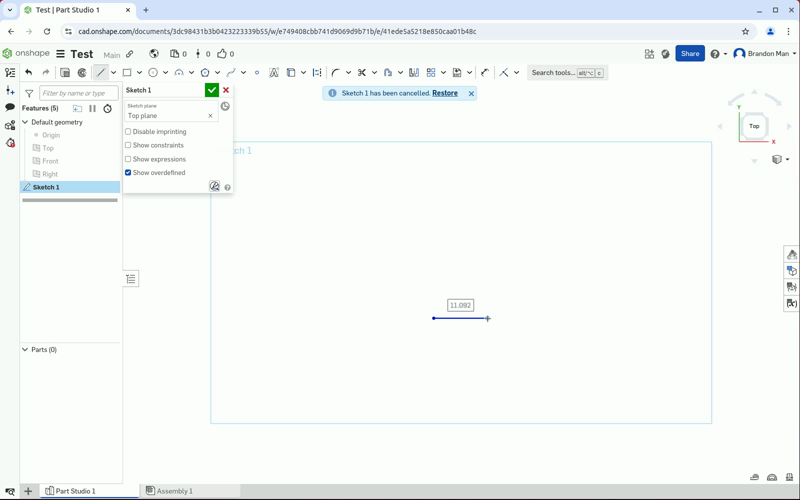
mouse_move(487, 246)
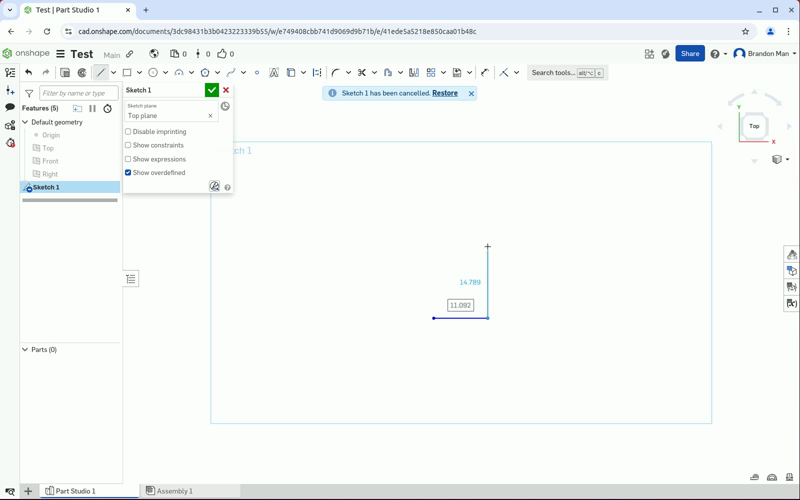
click(487, 246)
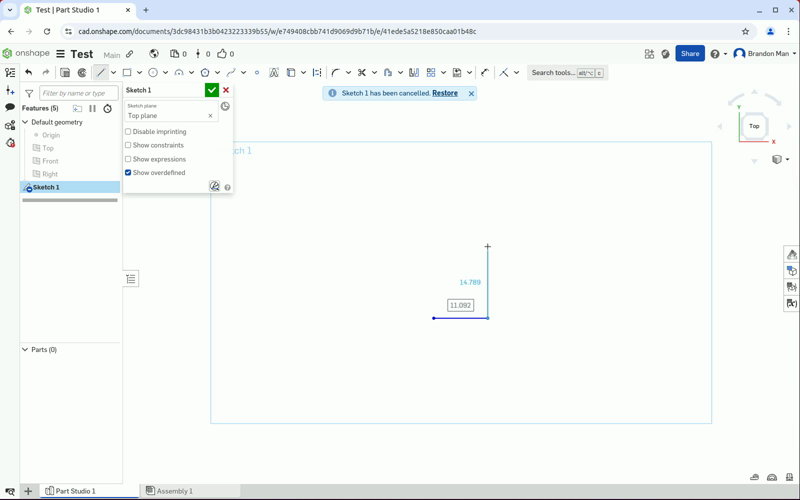
key_up(shift)
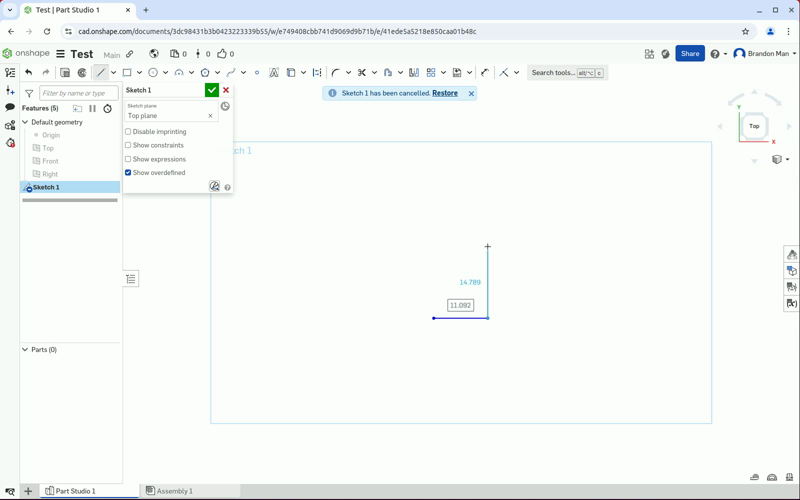
key_down(shift)
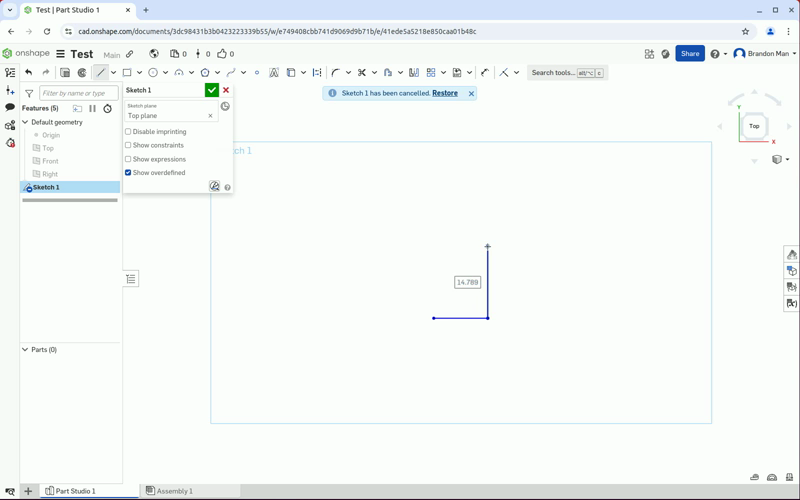
mouse_move(517, 246)
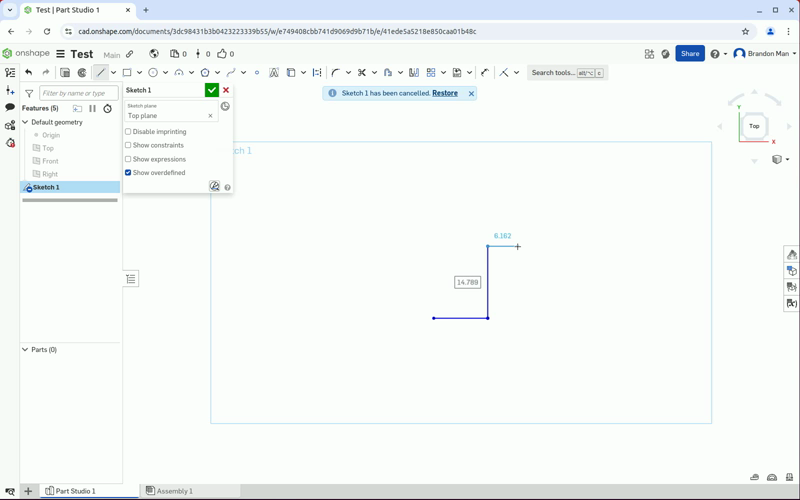
mouse_move(433, 246)
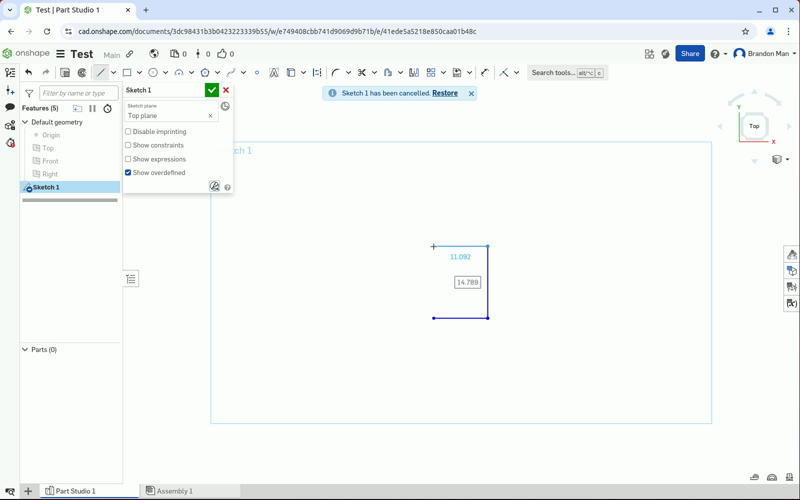
click(433, 246)
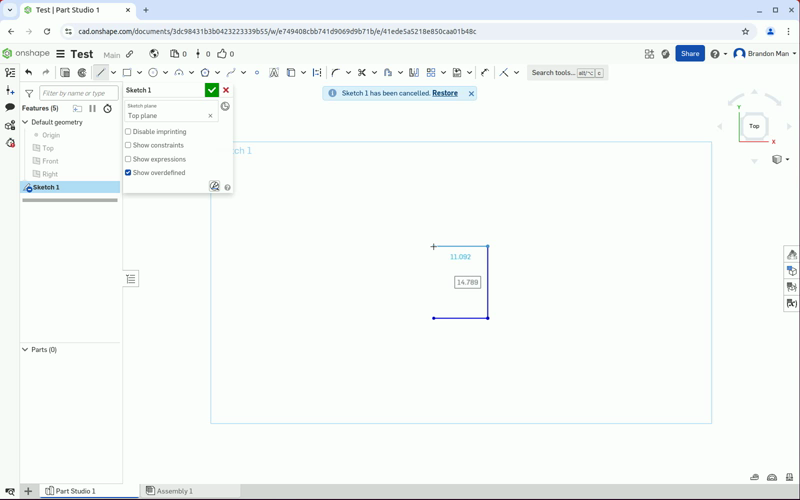
key_up(shift)
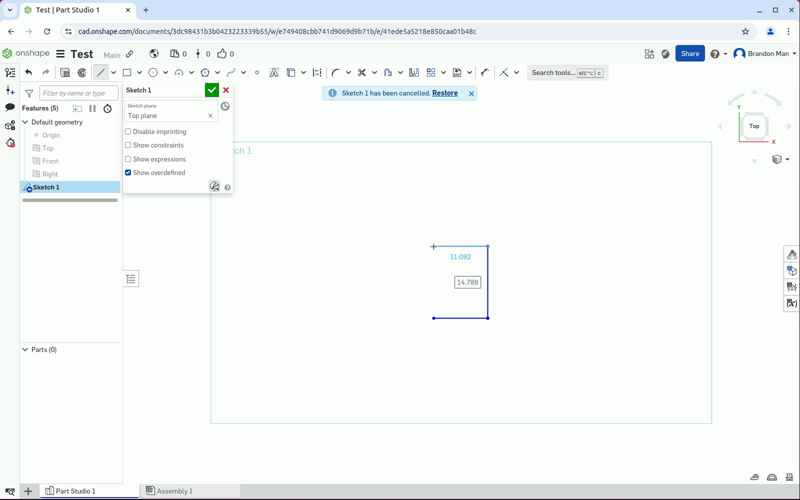
key_down(shift)
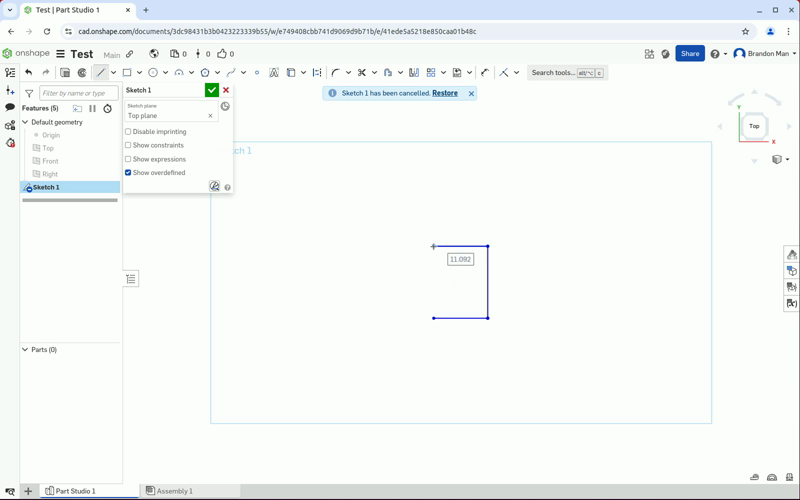
mouse_move(433, 318)
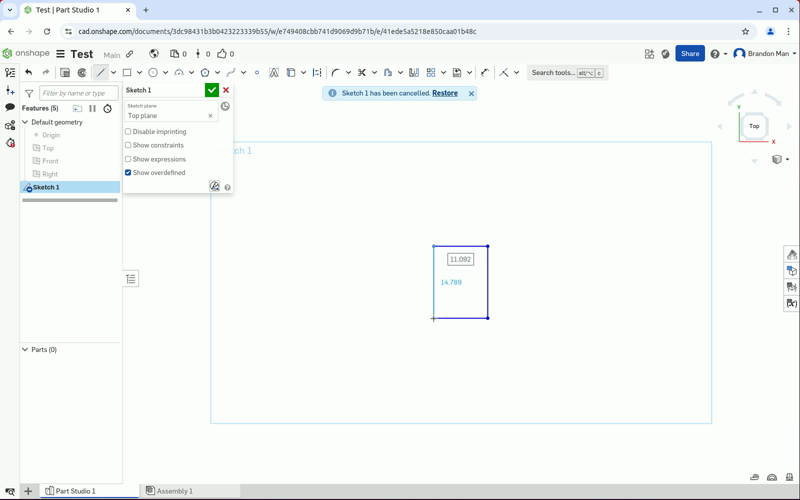
key_up(shift)
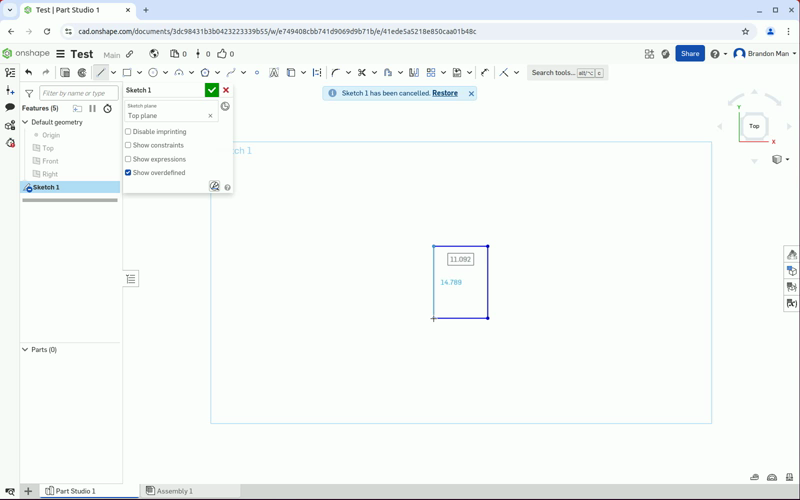
click(433, 318)
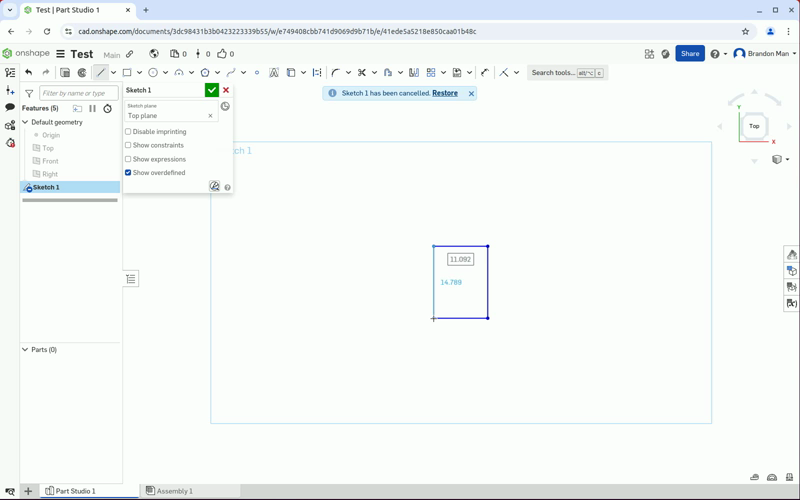
key(esc)
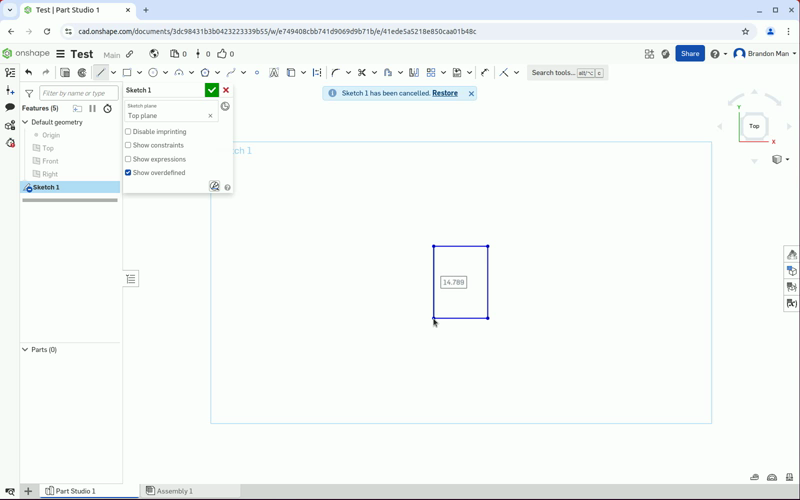
mouse_move(438, 273)
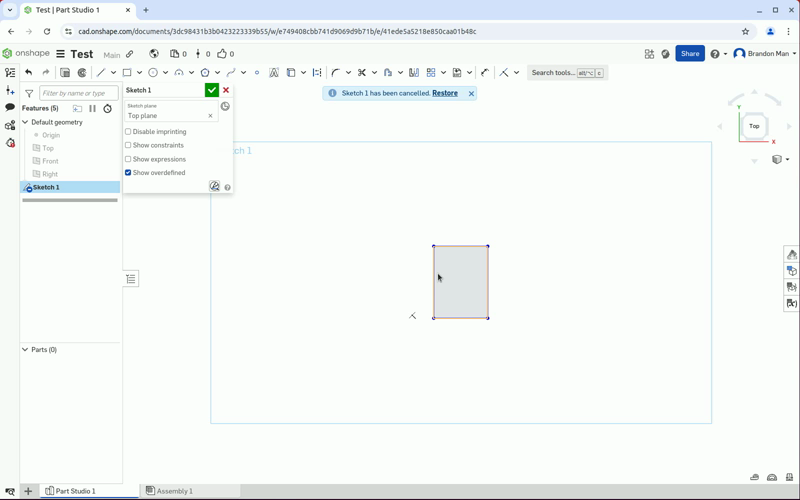
click(438, 273)
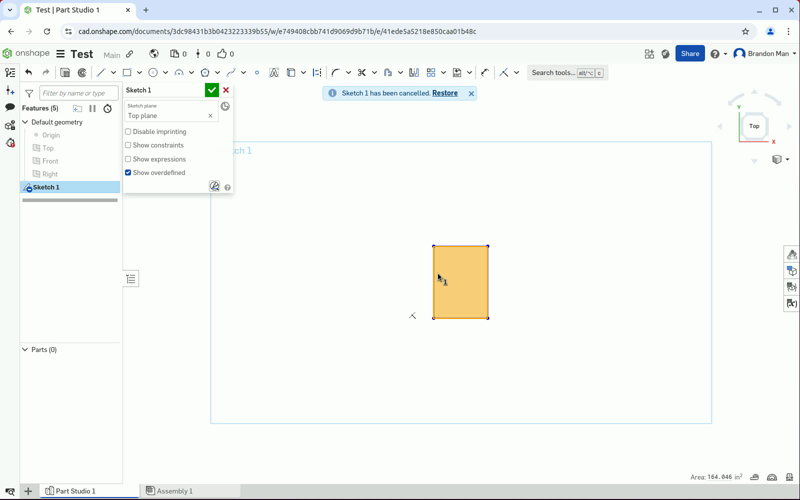
mouse_move(73, 352)
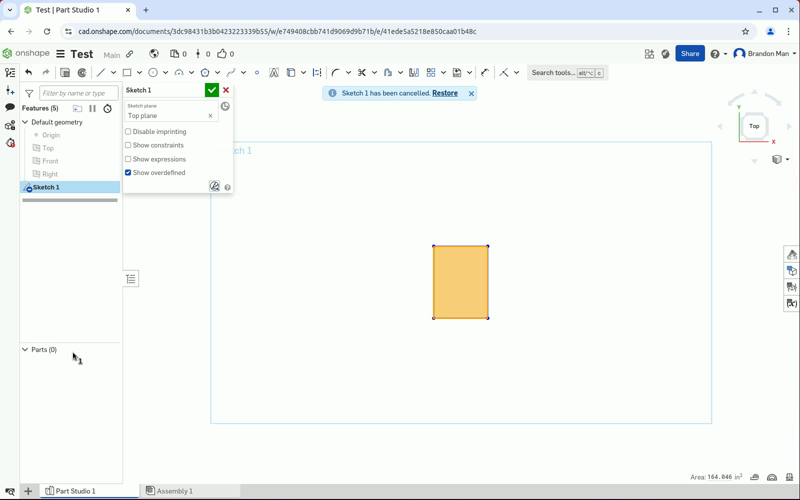
key(shift+y)
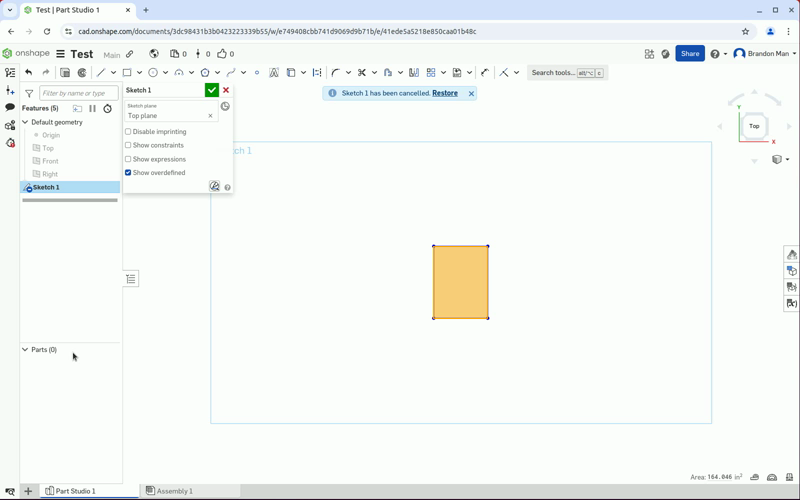
key(shift+e)
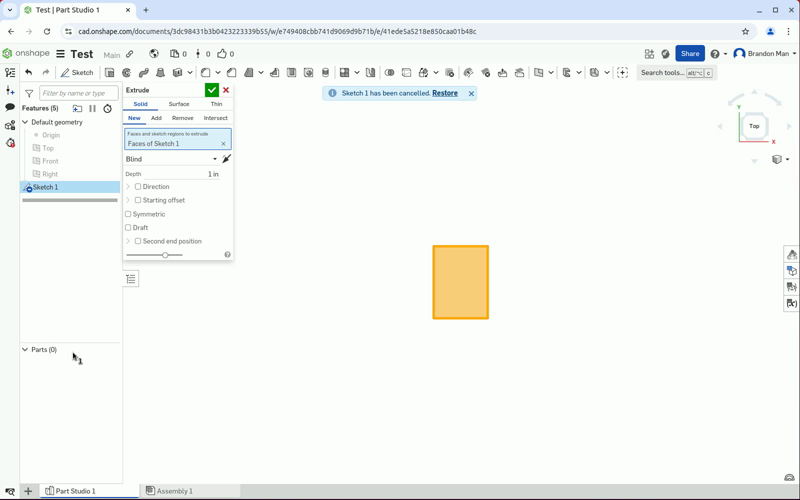
mouse_move(143, 106)
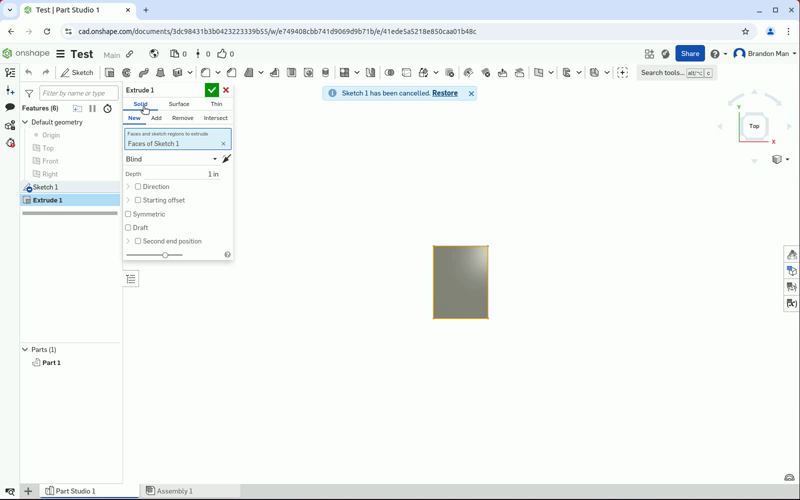
click(143, 106)
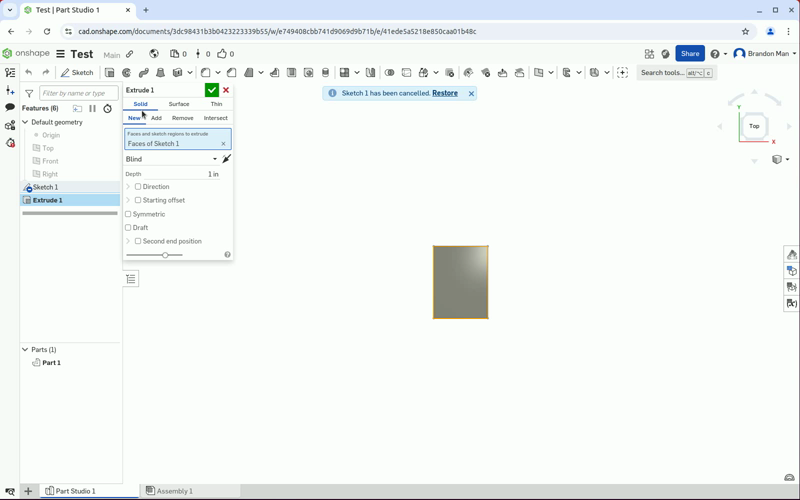
mouse_move(137, 120)
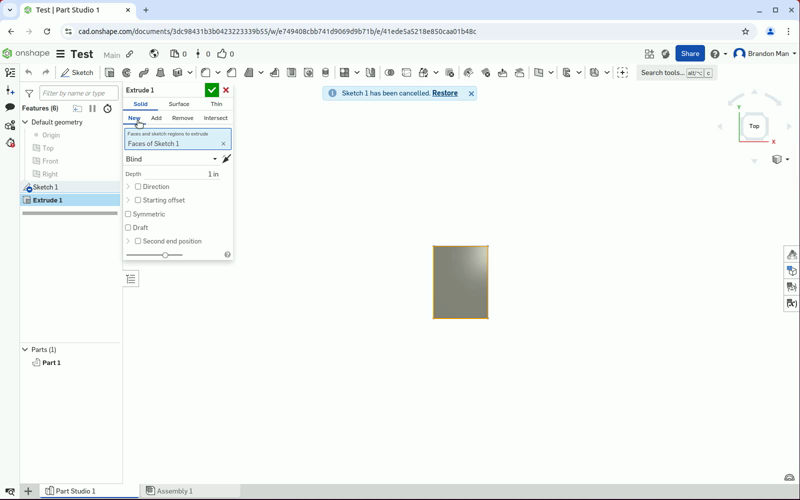
click(137, 120)
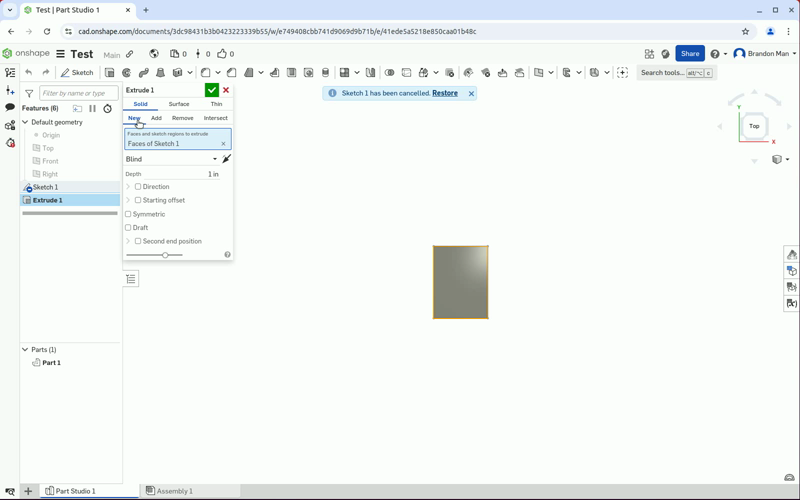
key(tab, 4)
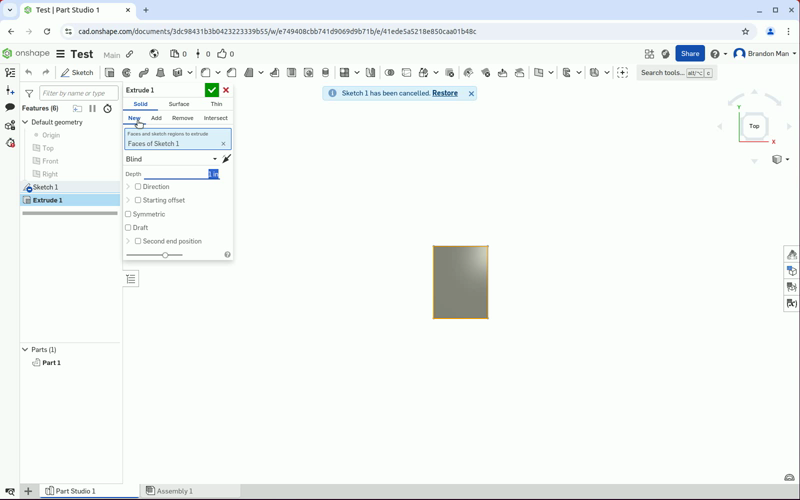
text(23.108)
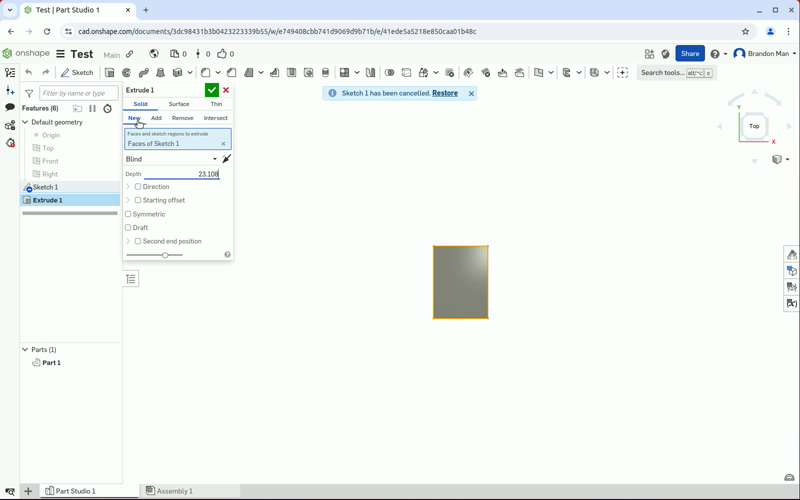
key(enter)
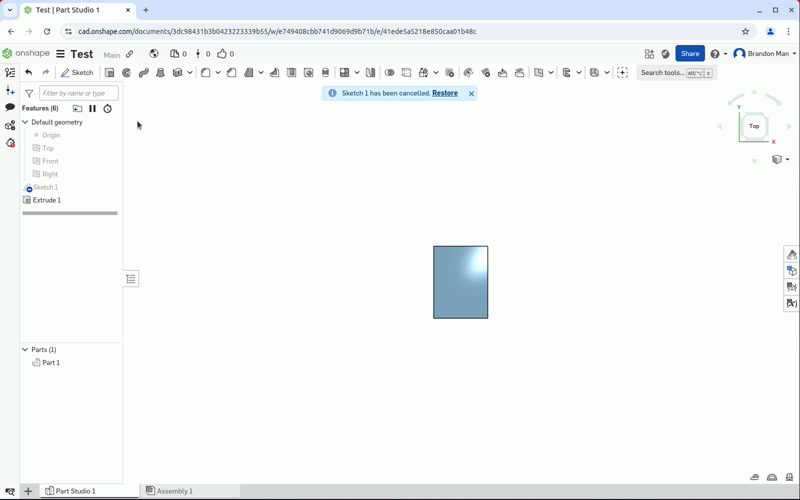
key(shift+h)
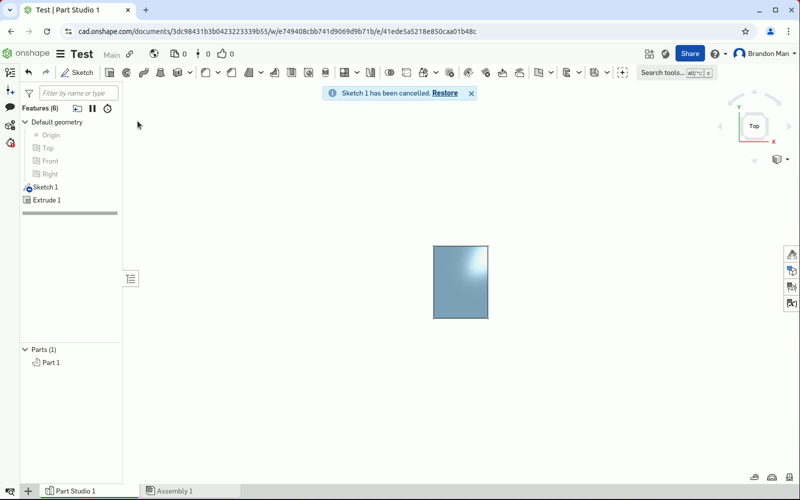
key(shift+h)
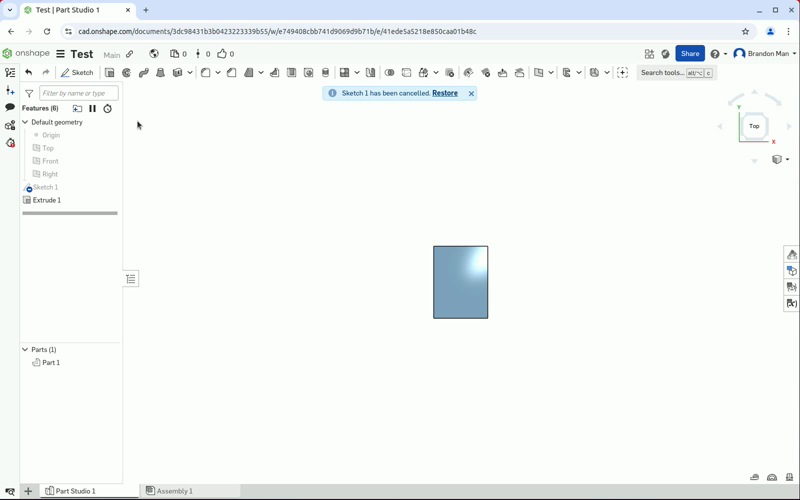
mouse_move(73, 189)
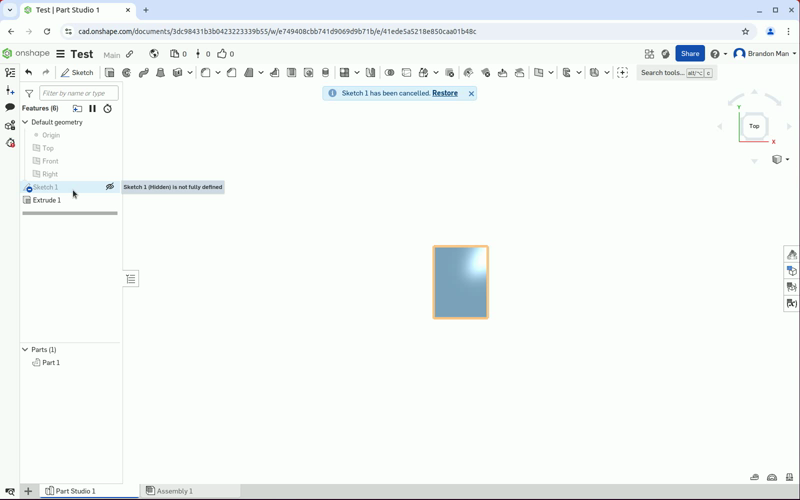
click(73, 189)
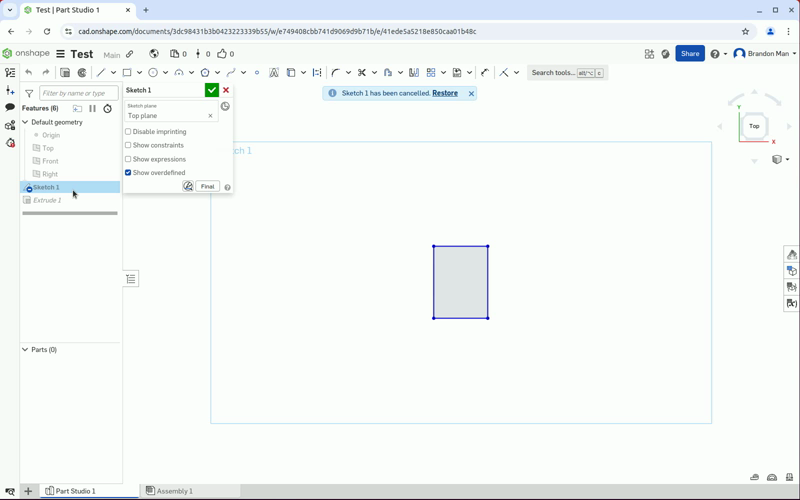
mouse_move(229, 92)
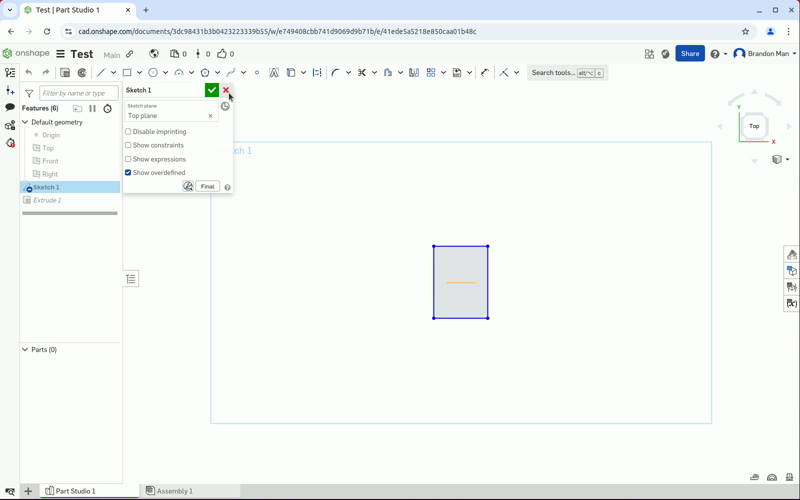
click(229, 92)
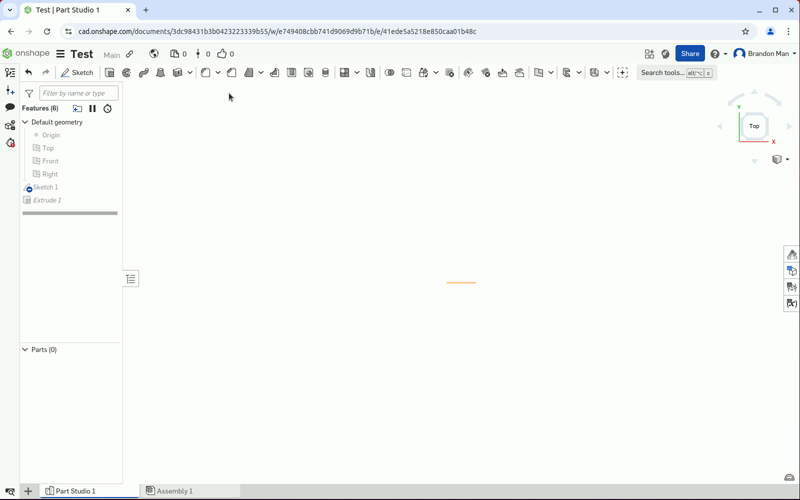
mouse_move(541, 75)
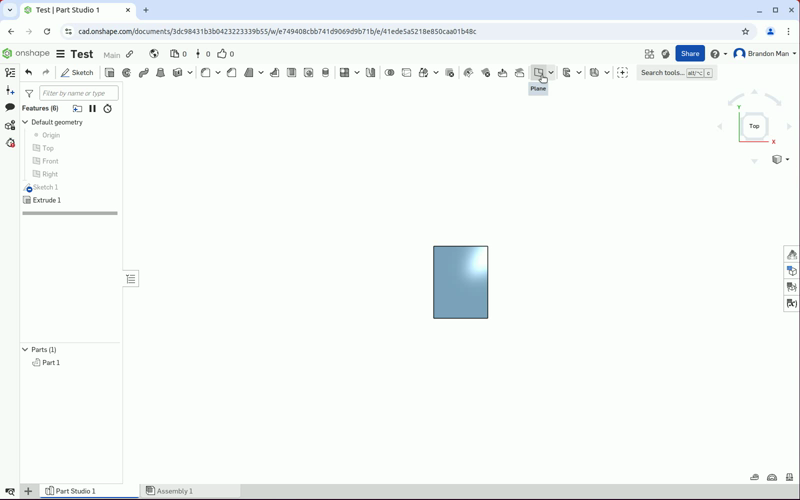
click(541, 75)
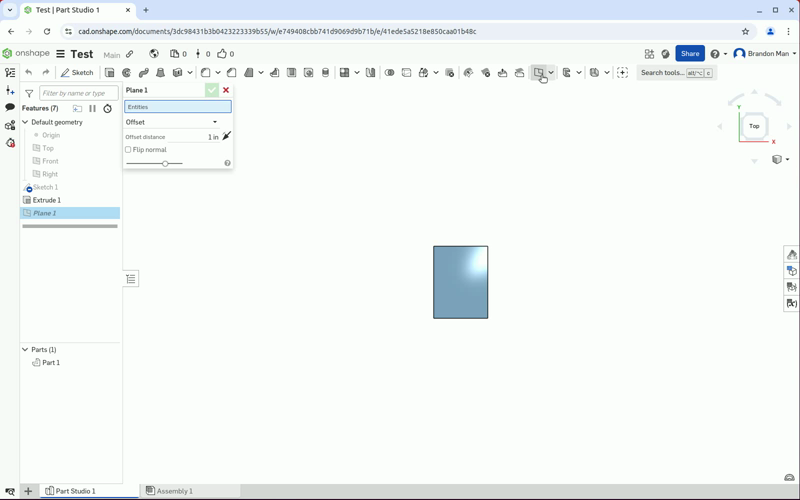
mouse_move(73, 150)
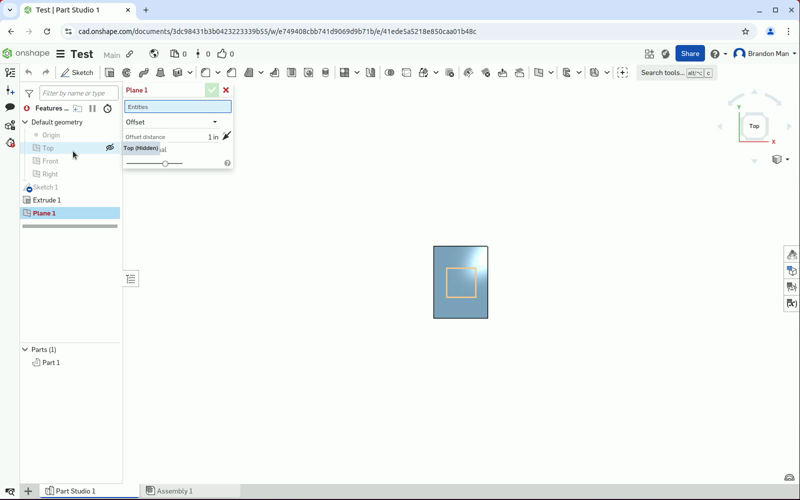
click(73, 150)
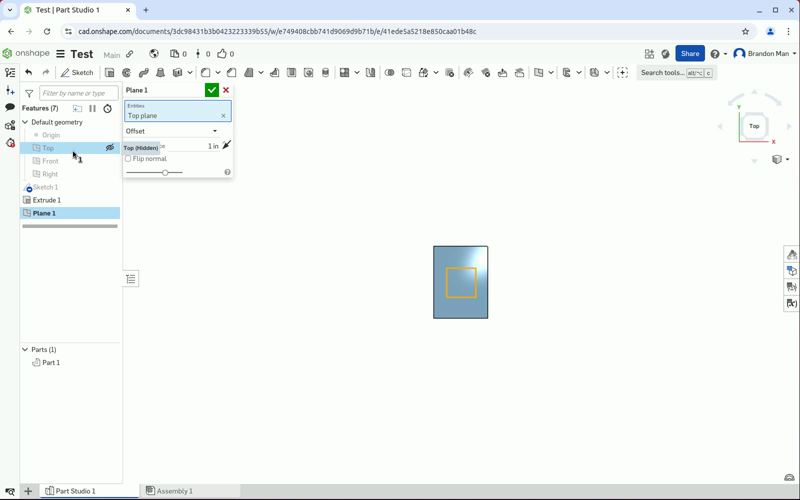
key(tab, 2)
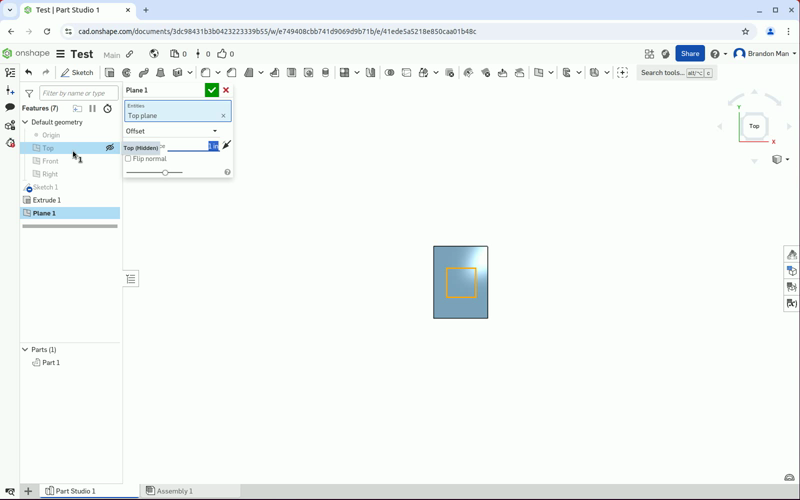
text(23.108)
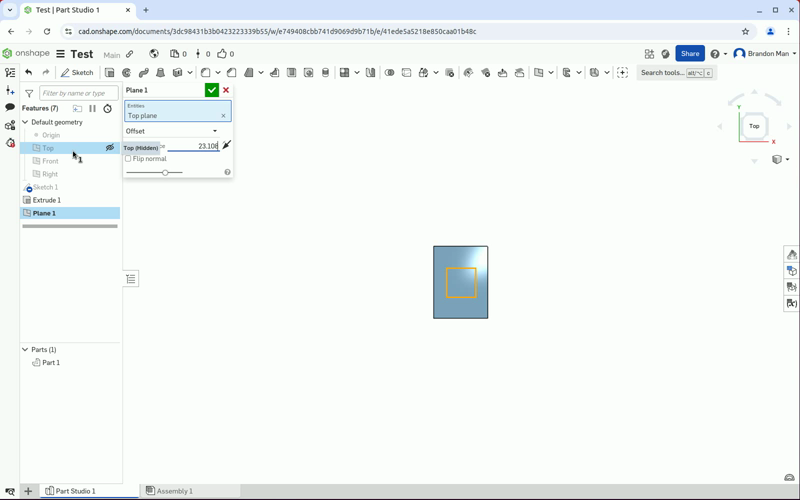
key(enter, 2)
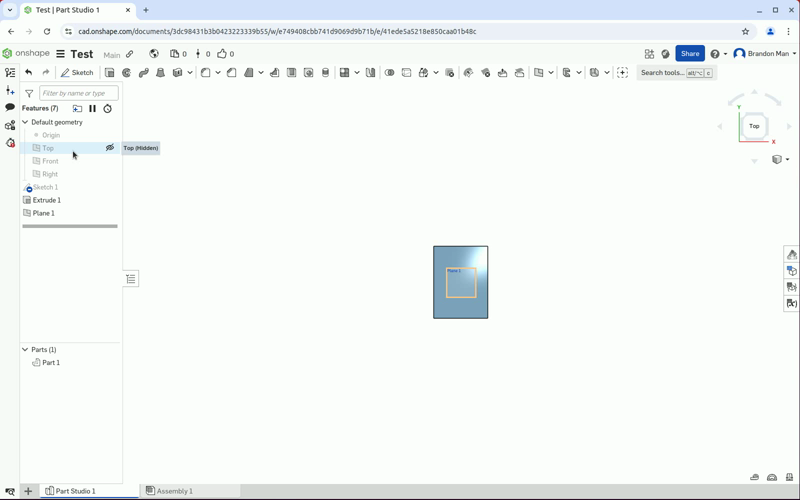
key(shift+s)
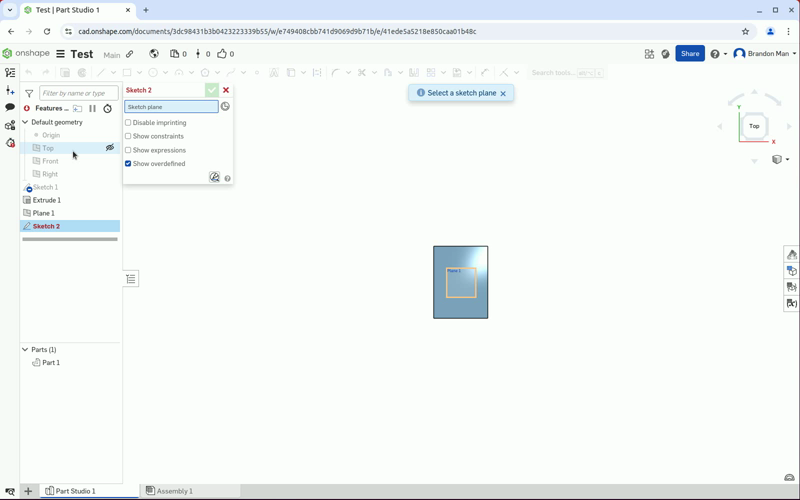
mouse_move(73, 215)
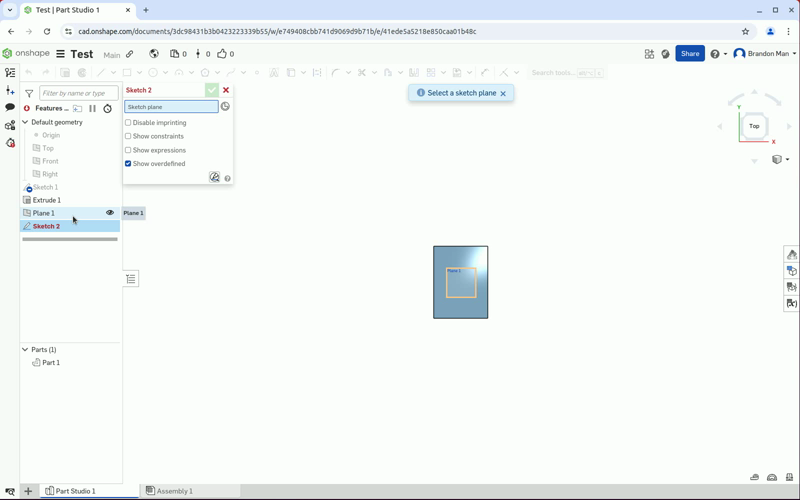
click(73, 215)
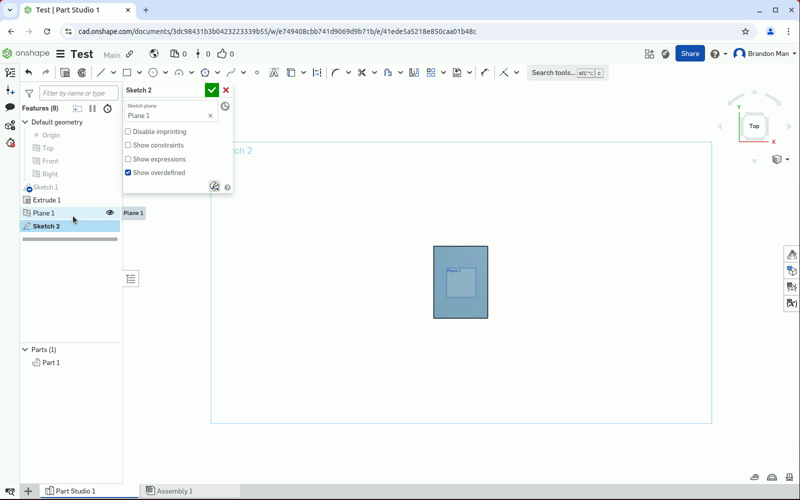
mouse_move(73, 352)
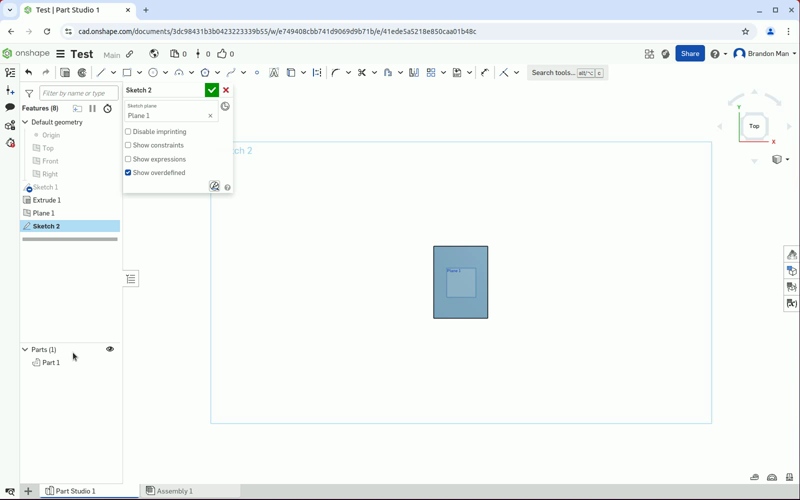
key(y)
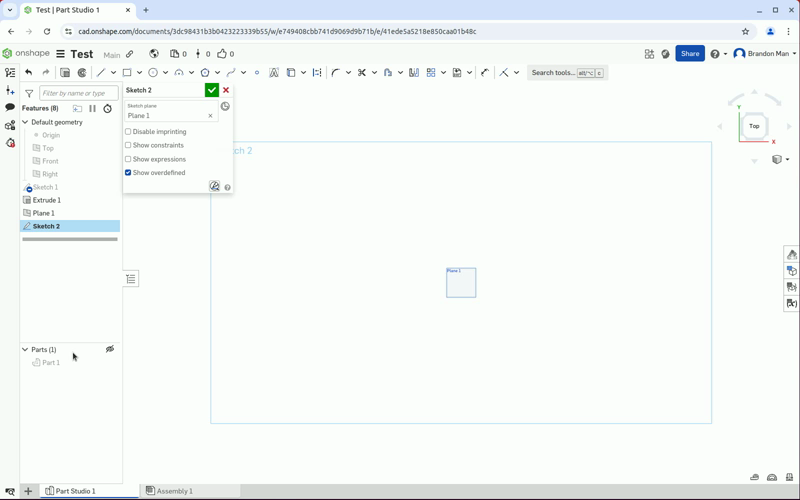
key(l)
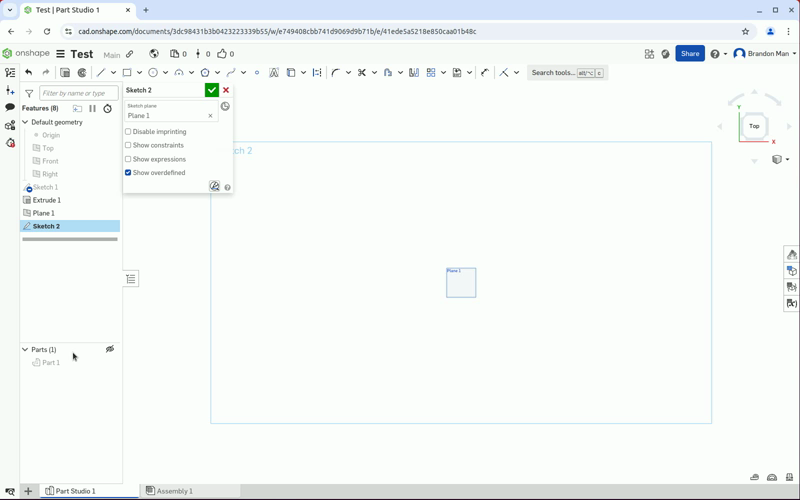
key_down(shift)
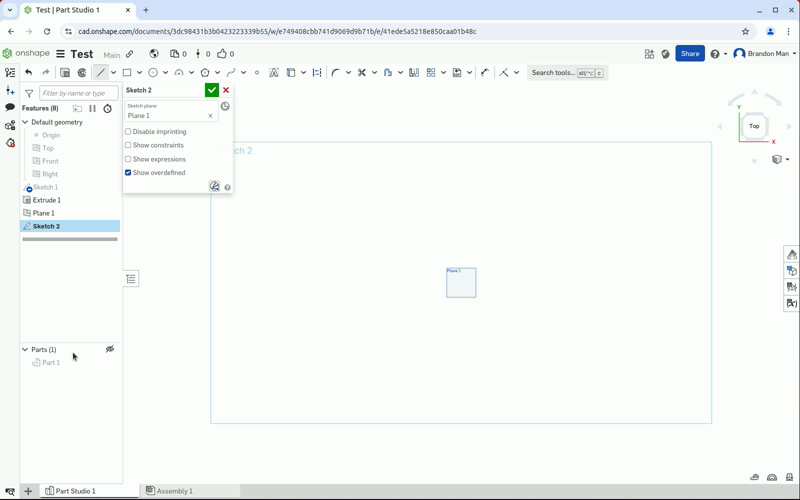
mouse_move(436, 315)
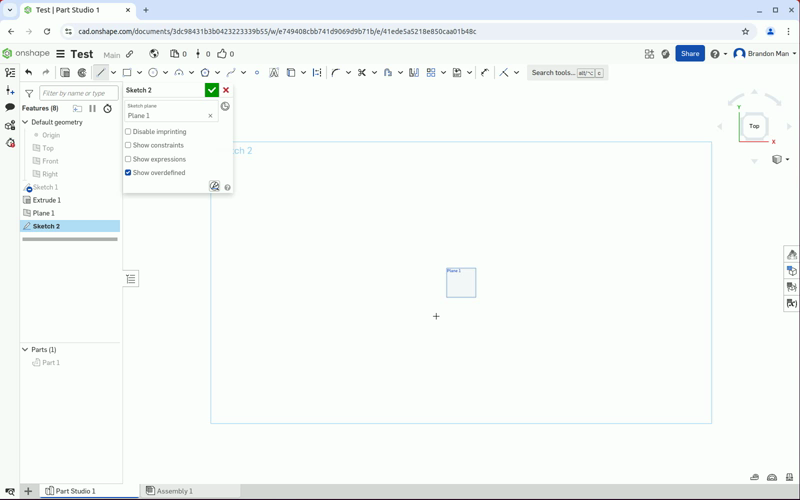
click(436, 315)
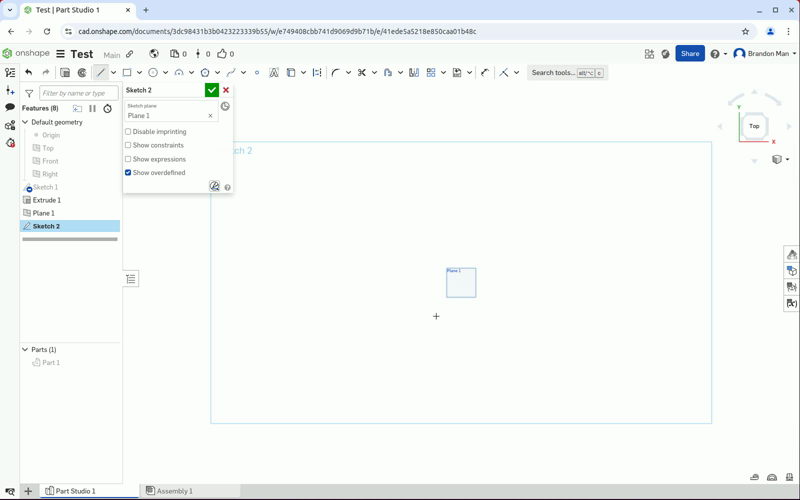
key_up(shift)
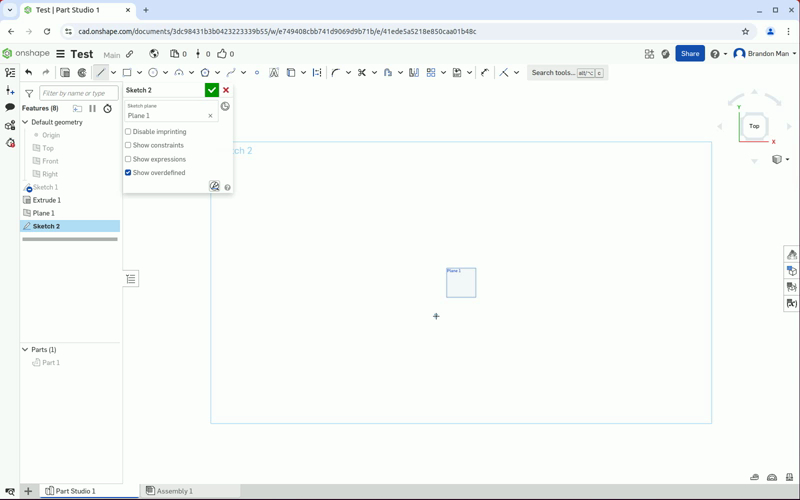
key_down(shift)
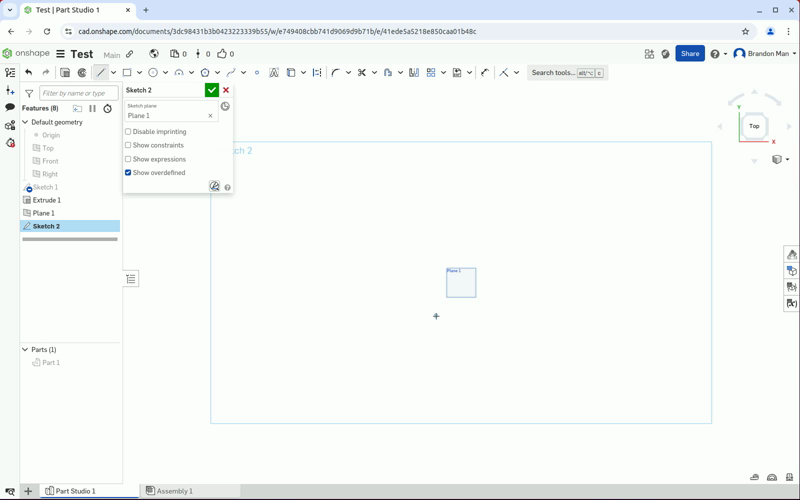
mouse_move(466, 315)
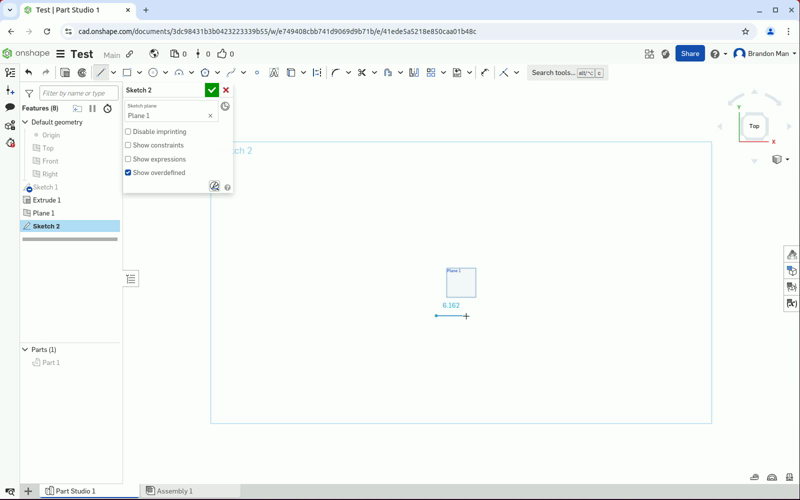
mouse_move(487, 315)
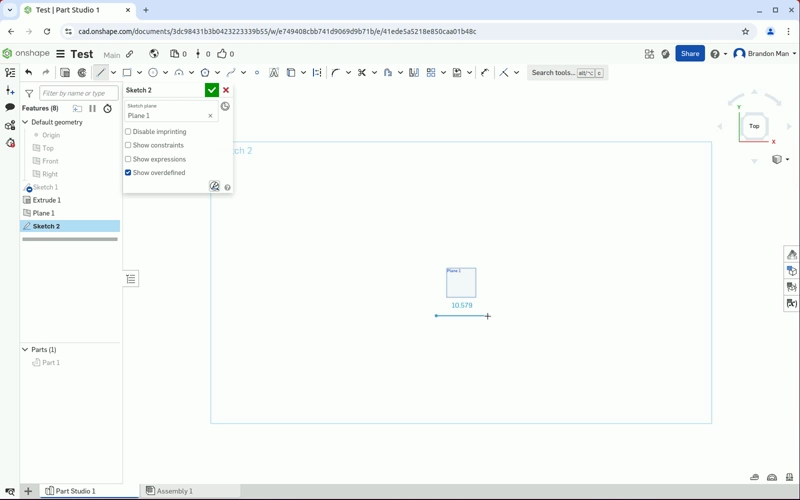
click(487, 315)
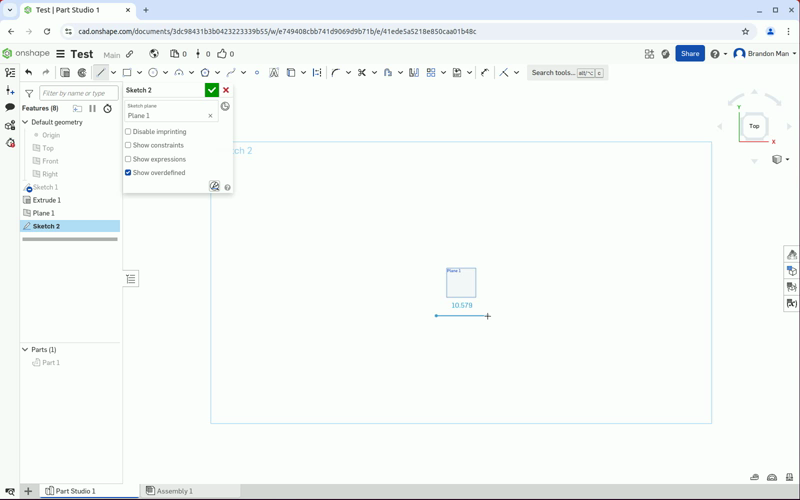
key_up(shift)
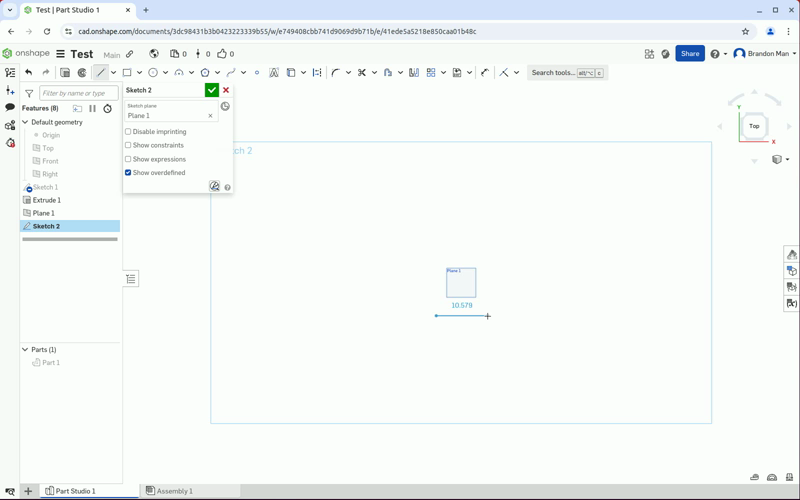
key_down(shift)
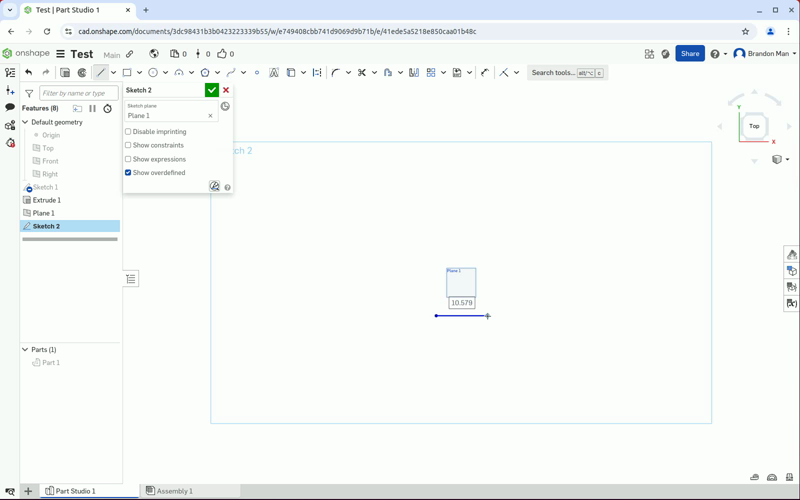
mouse_move(487, 248)
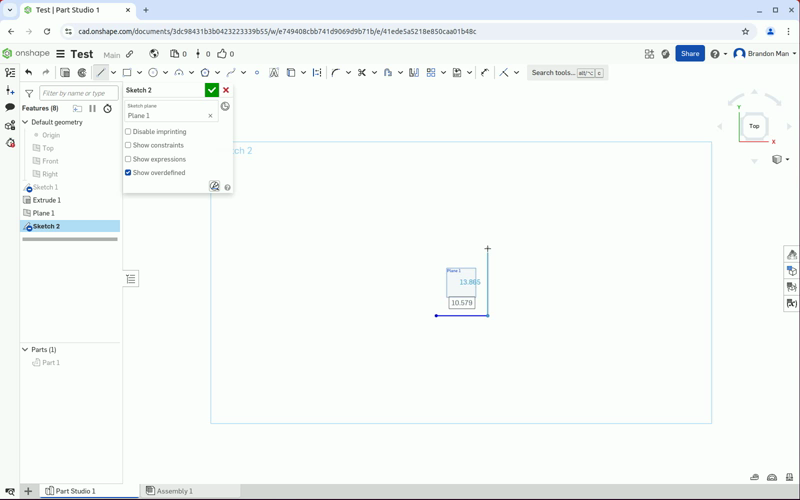
click(487, 248)
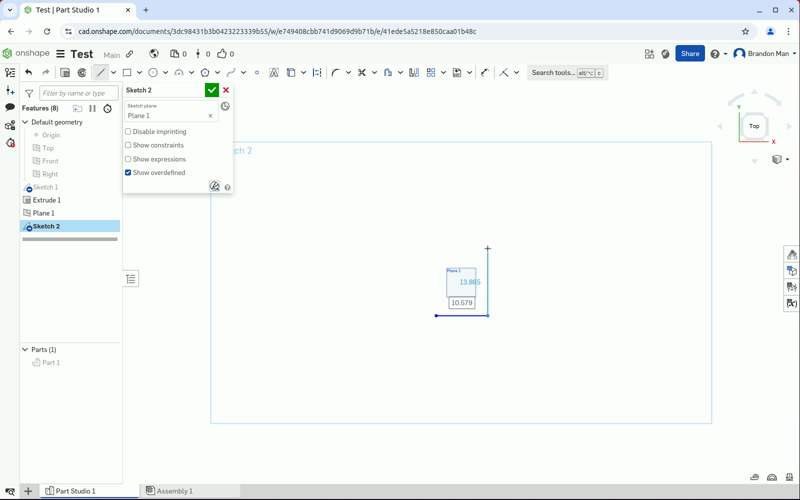
key_up(shift)
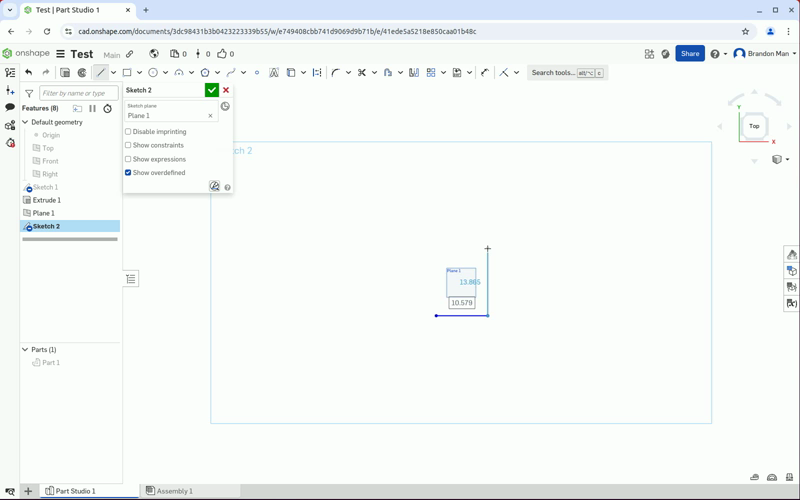
key_down(shift)
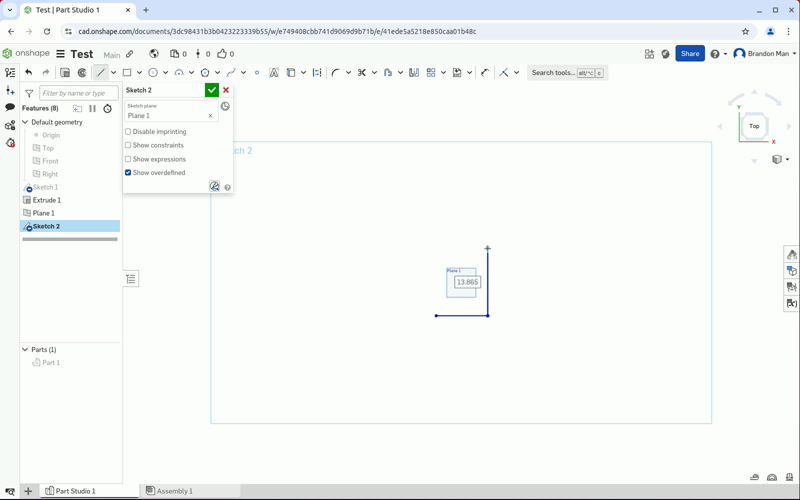
mouse_move(517, 248)
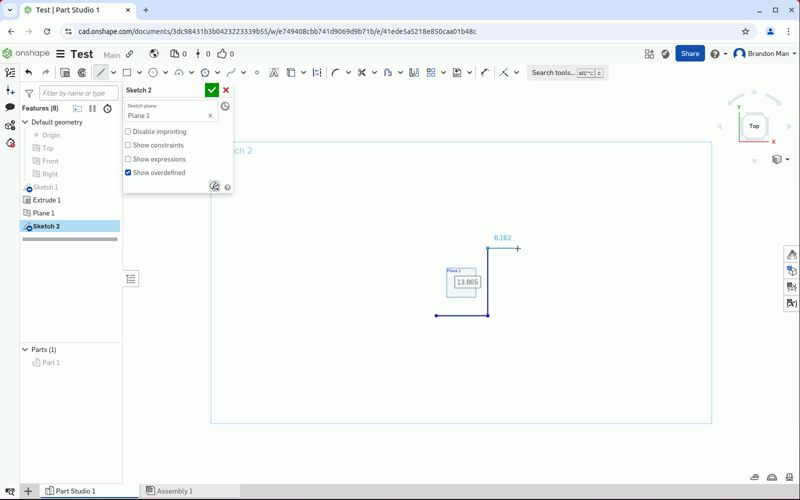
mouse_move(436, 248)
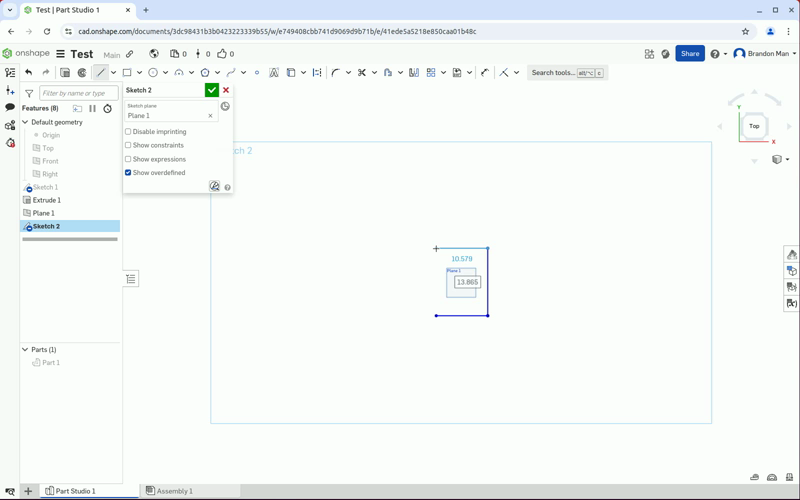
click(436, 248)
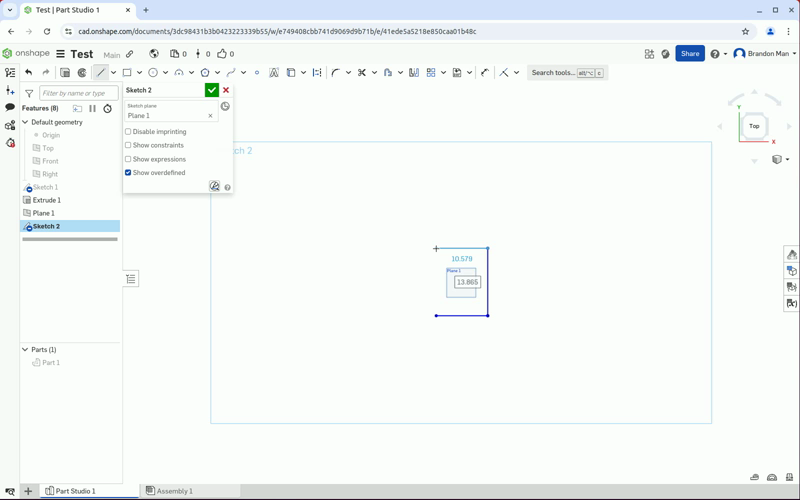
key_up(shift)
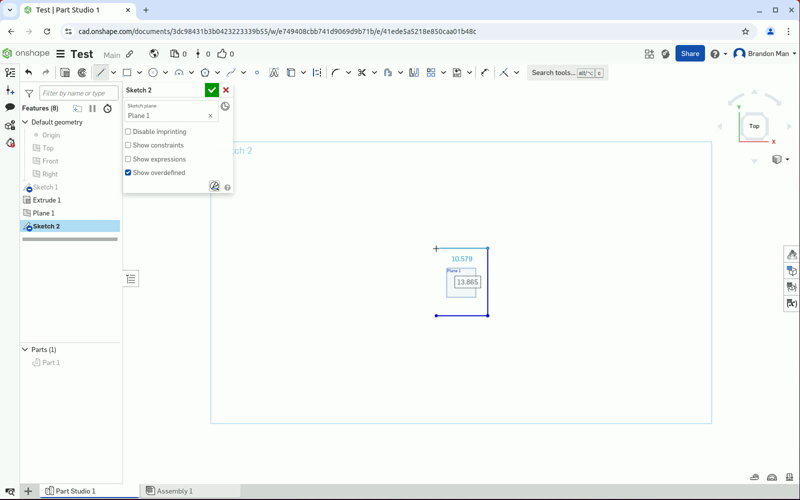
key_down(shift)
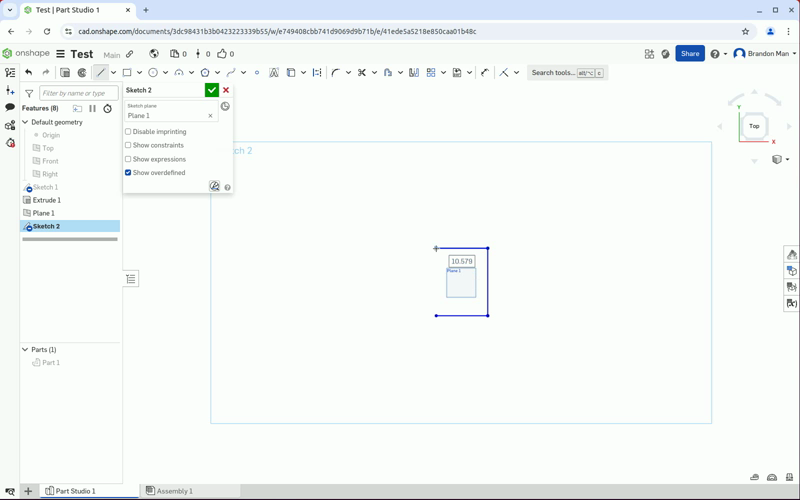
mouse_move(436, 315)
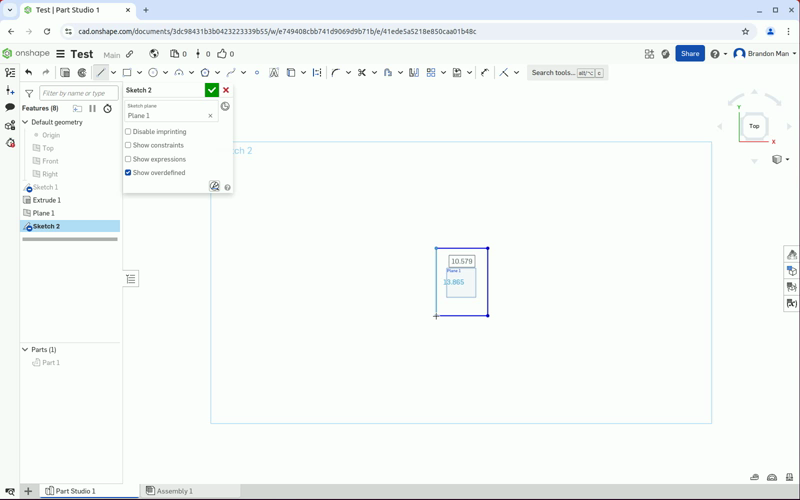
key_up(shift)
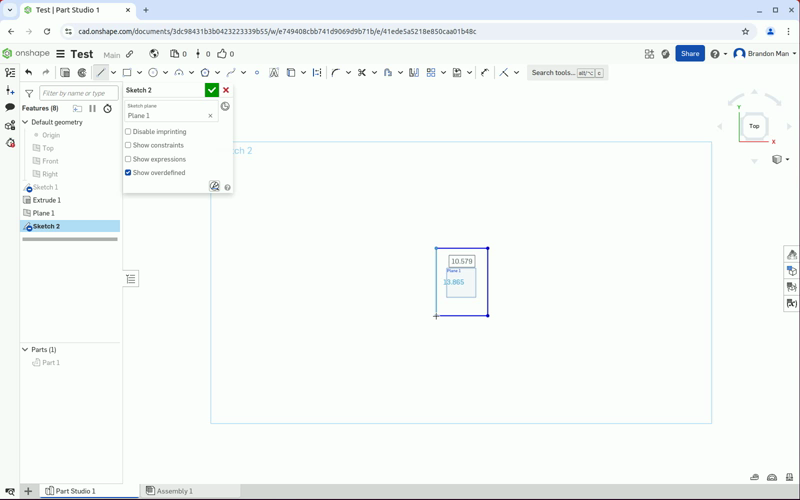
click(436, 315)
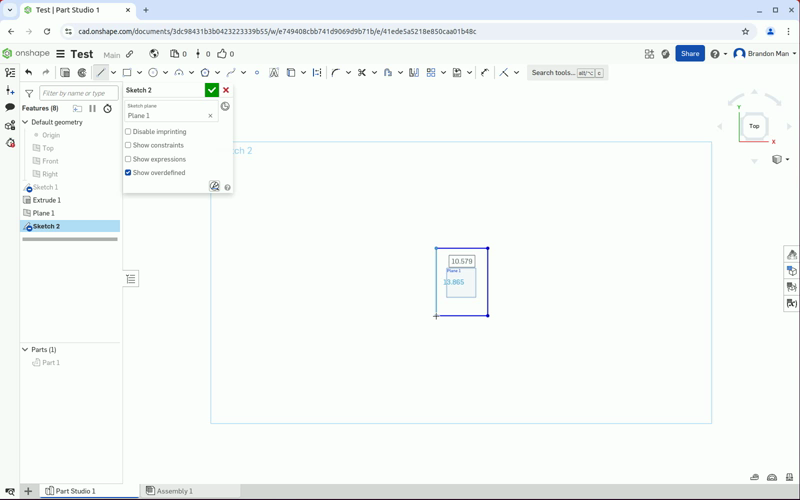
key(esc)
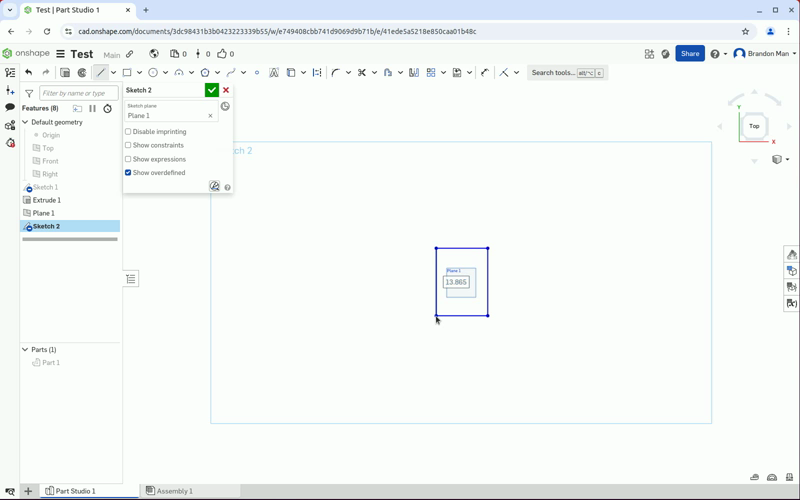
mouse_move(480, 296)
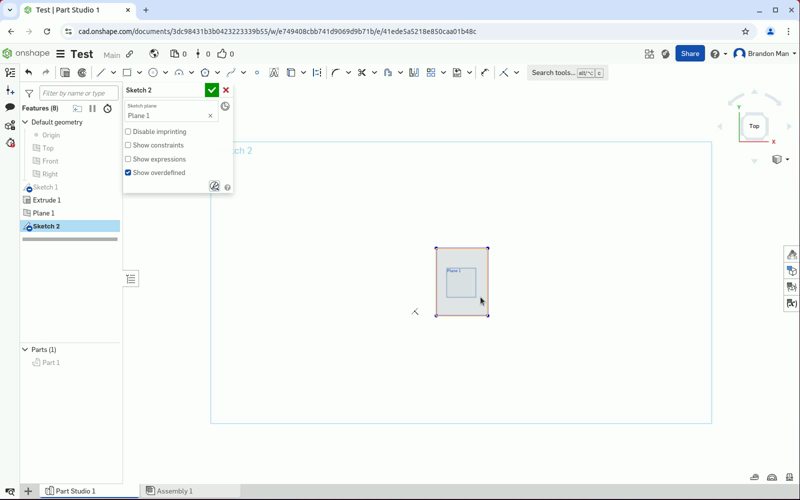
click(480, 296)
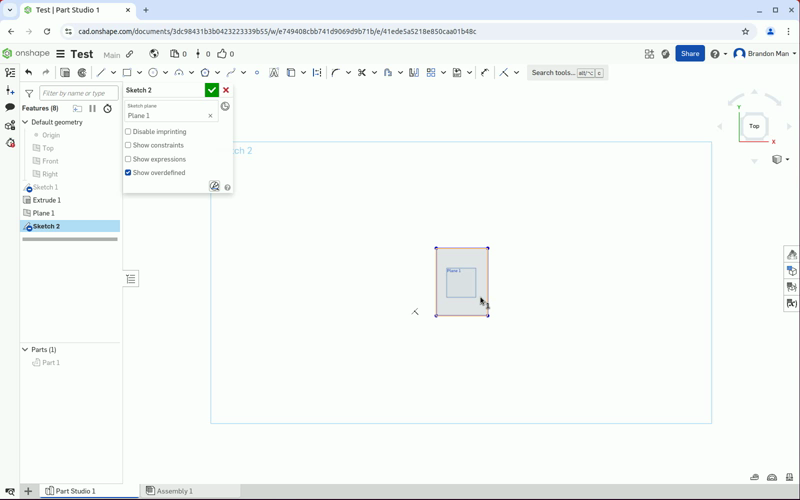
mouse_move(73, 352)
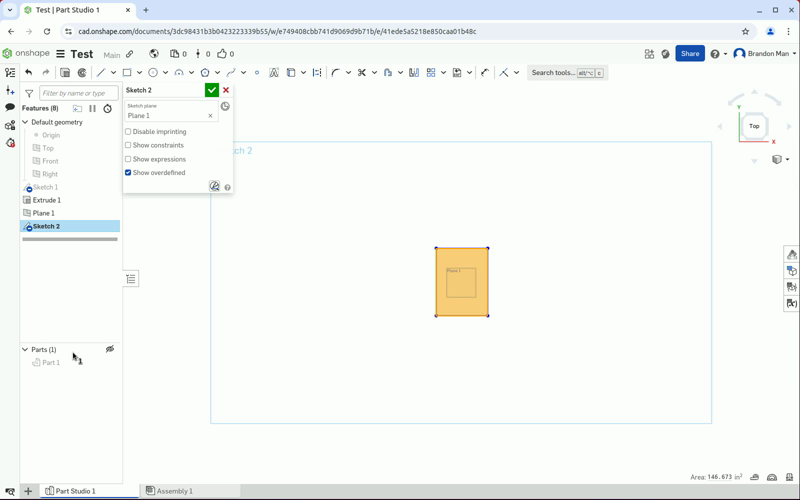
key(shift+y)
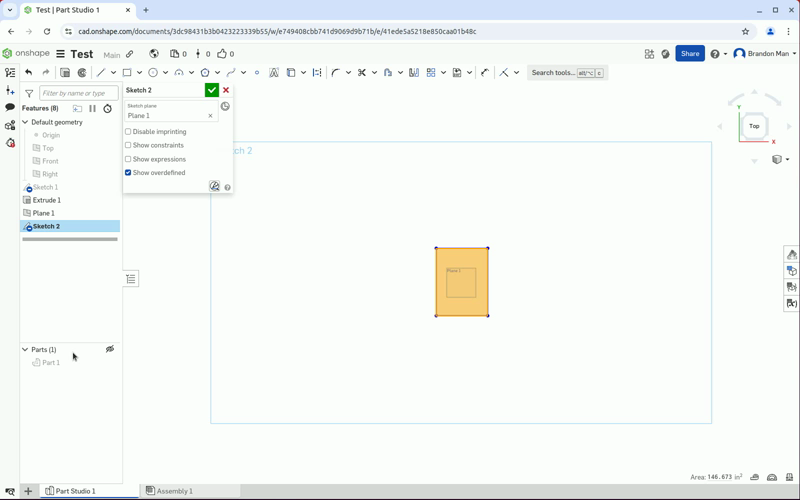
key(shift+e)
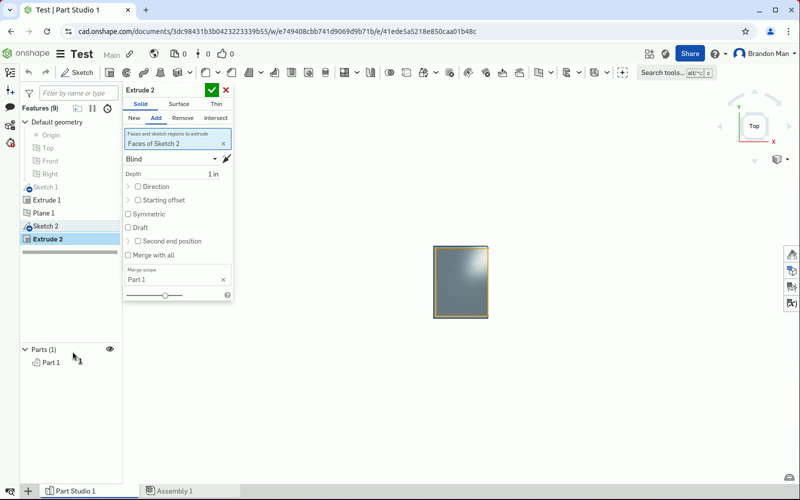
mouse_move(143, 106)
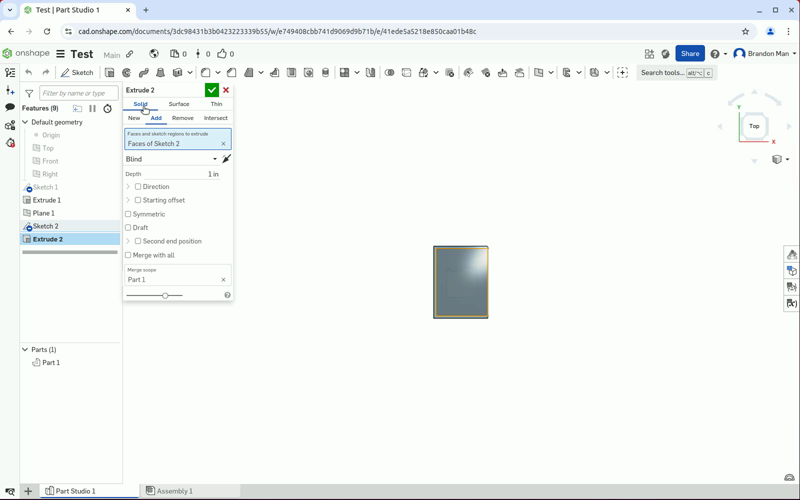
click(143, 106)
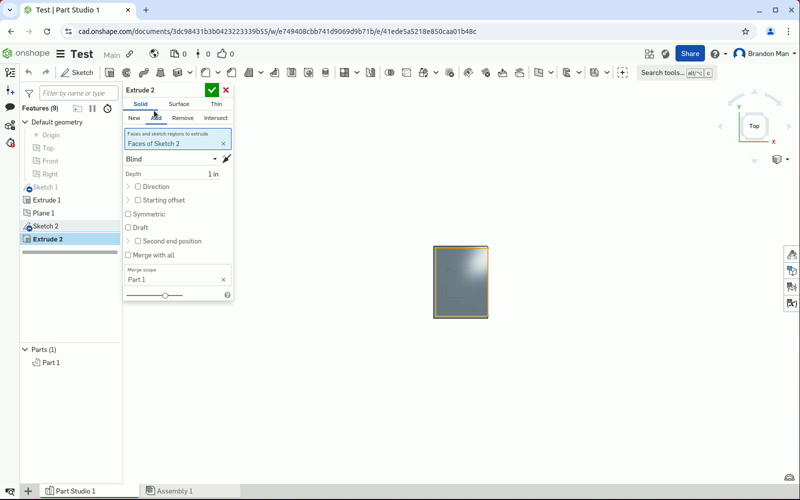
mouse_move(186, 120)
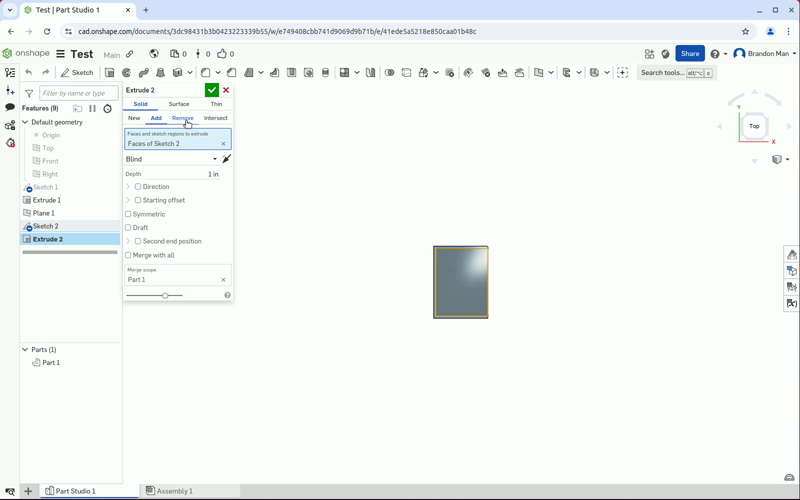
click(186, 120)
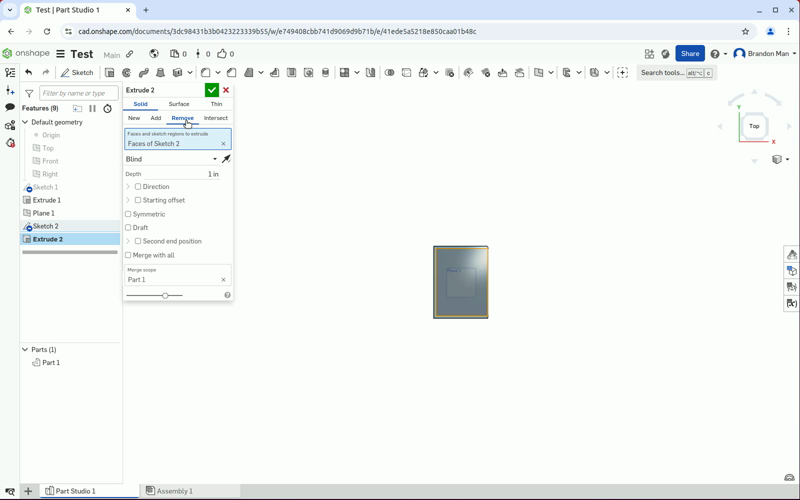
key(tab, 4)
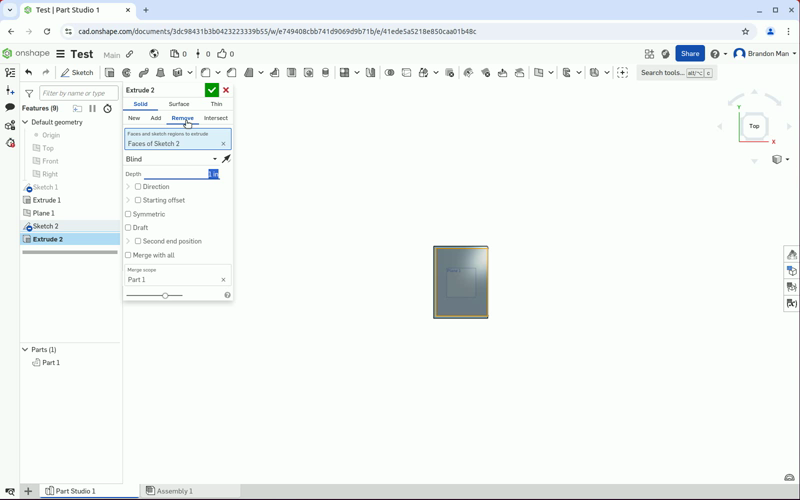
text(6.018)
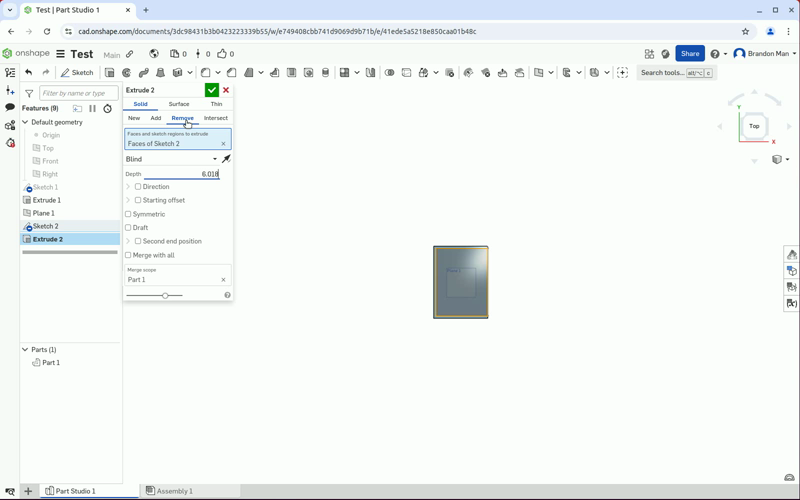
key(tab, 6)
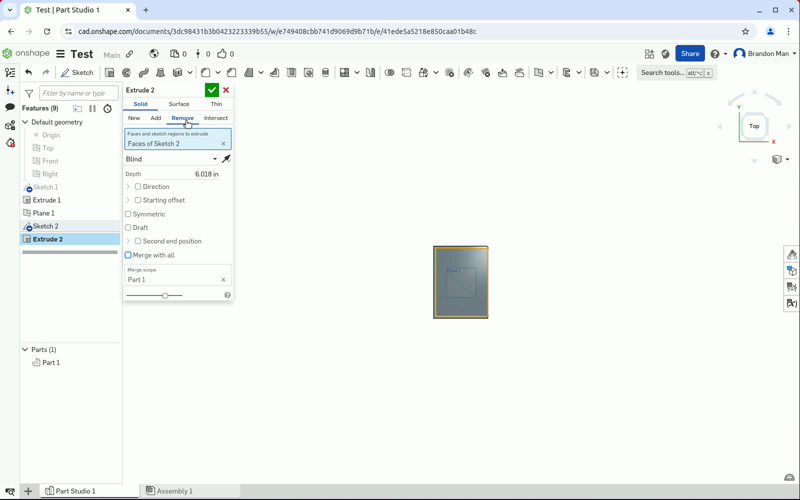
key(space)
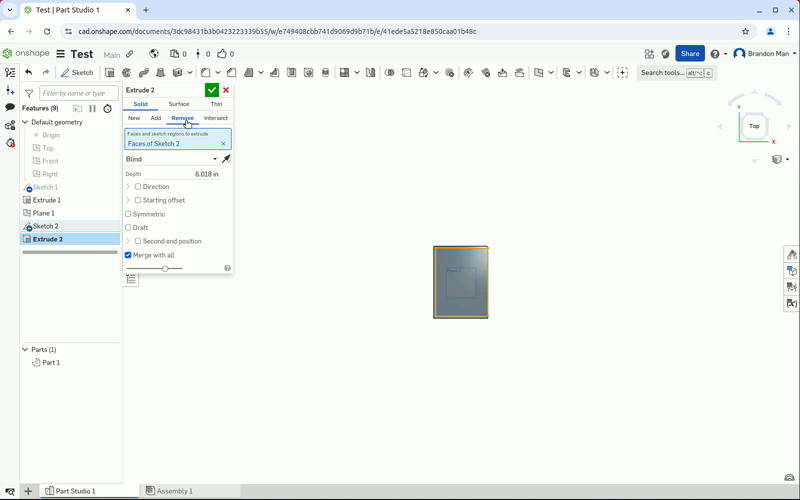
key(enter)
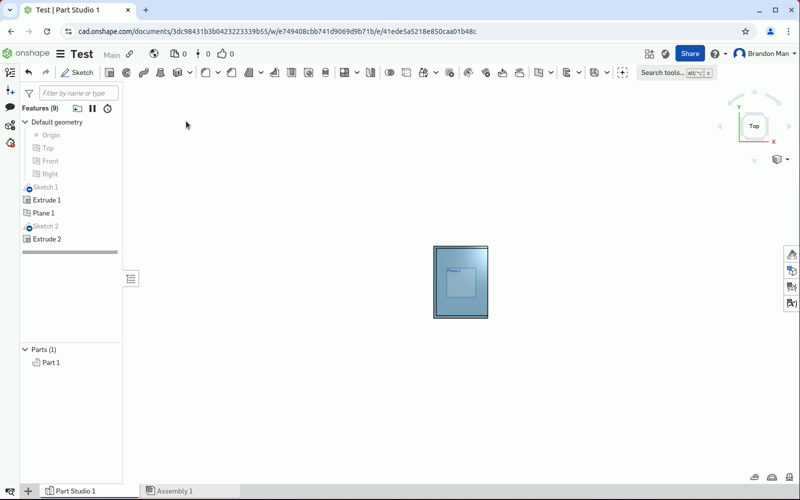
key(shift+h)
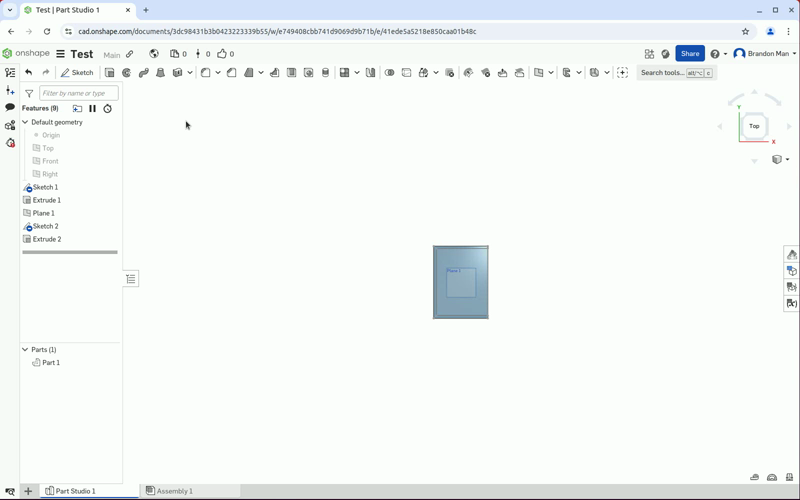
key(shift+h)
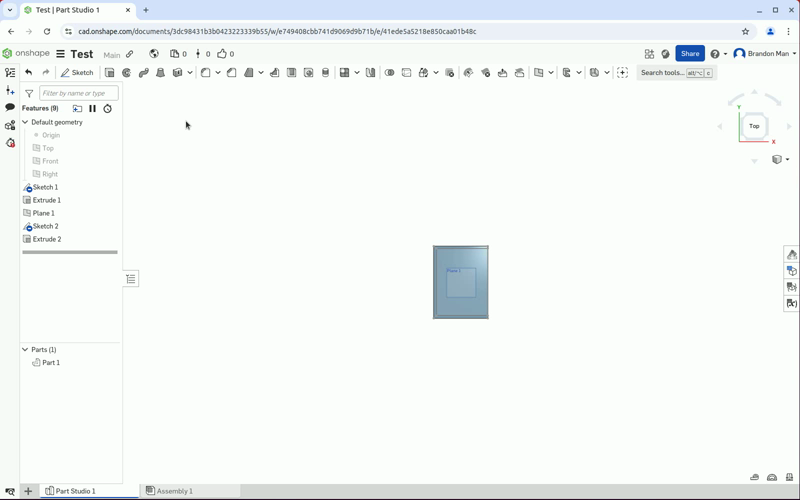
key(shift+7)
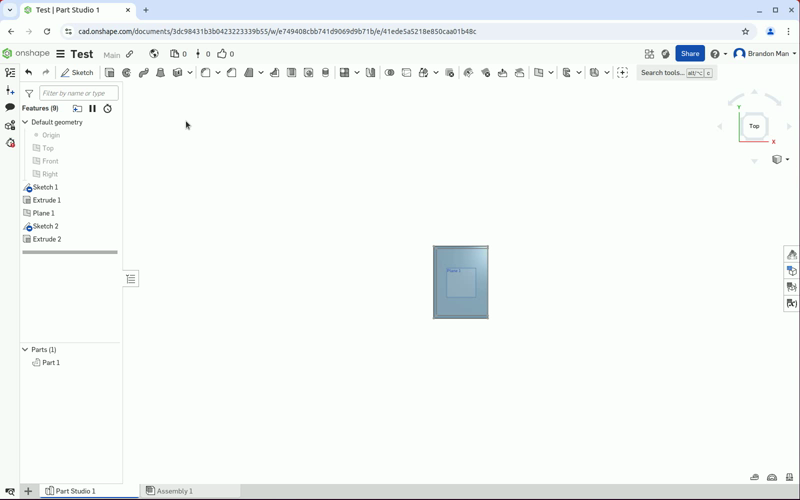
key(up, 3)
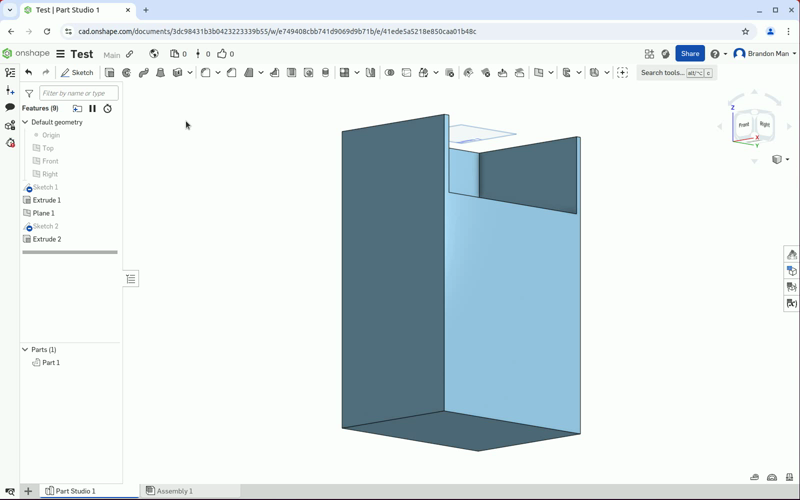
key(left, 3)
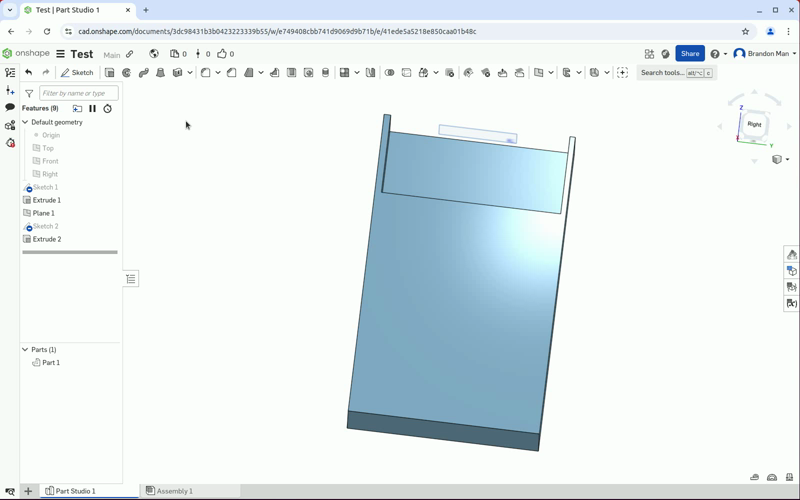
key(right, 3)
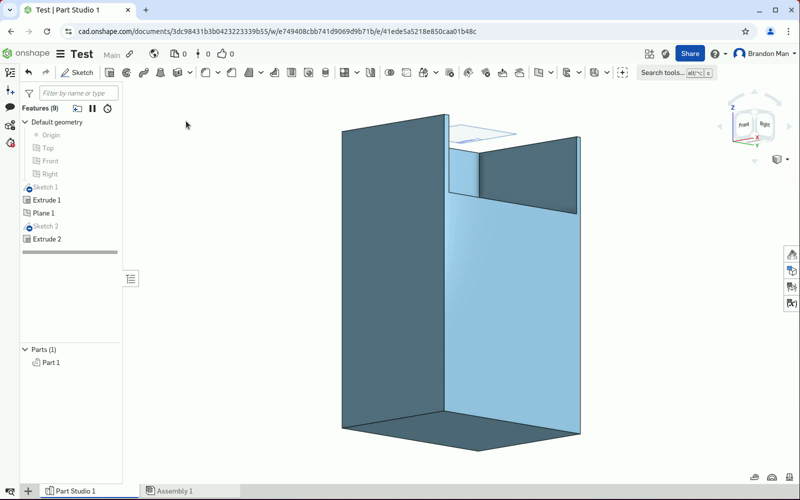
key(down, 3)
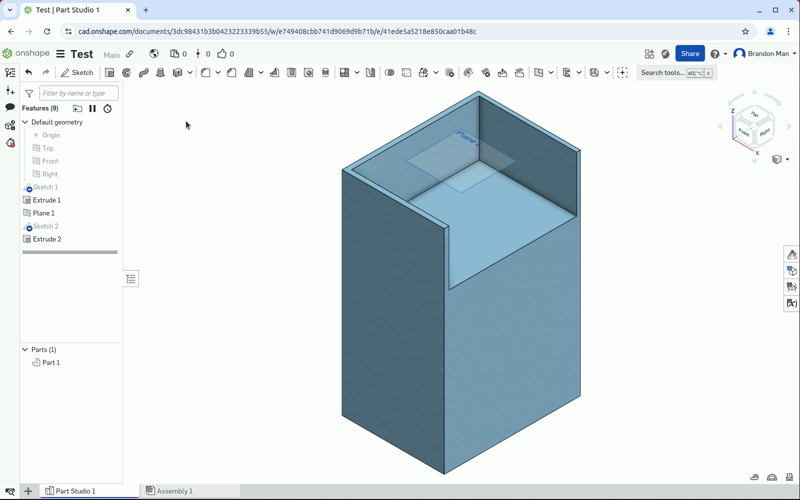
mouse_move(73, 189)
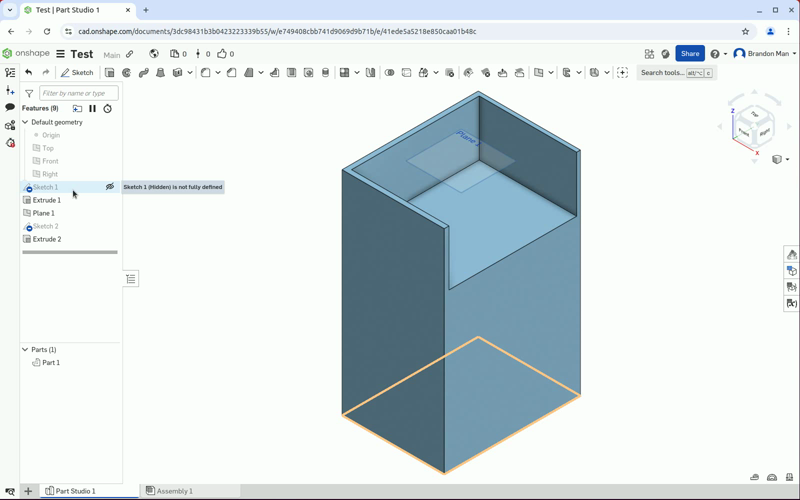
click(73, 189)